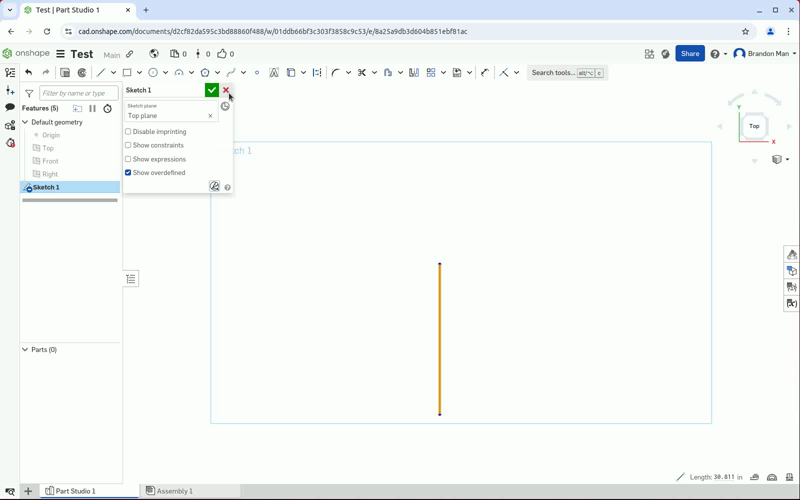
key(shift+h)
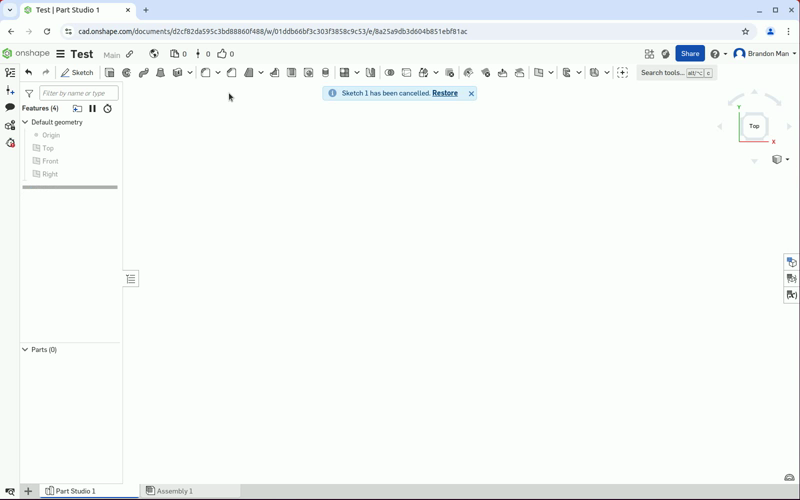
mouse_move(73, 352)
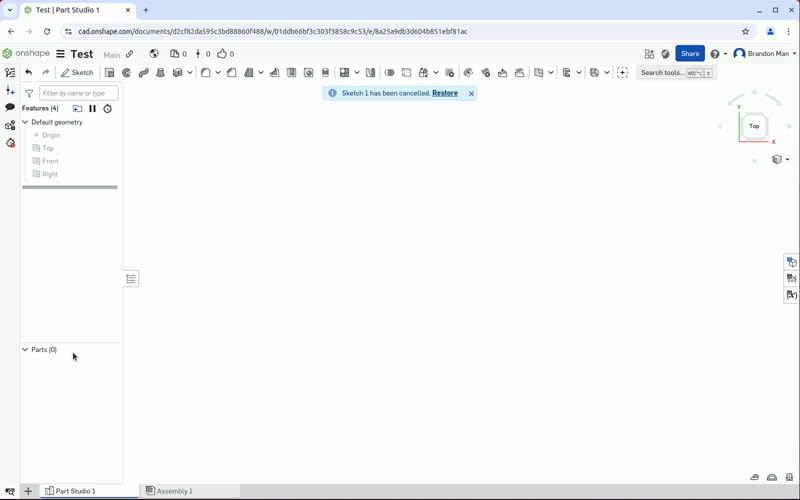
key(y)
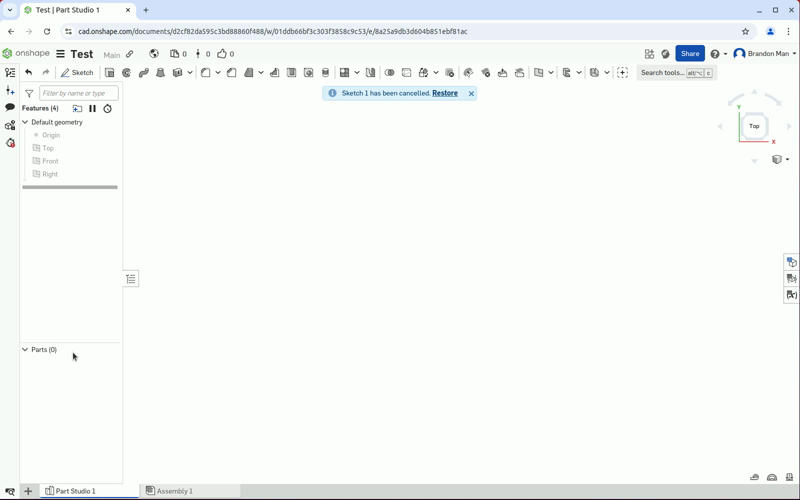
key(shift+p)
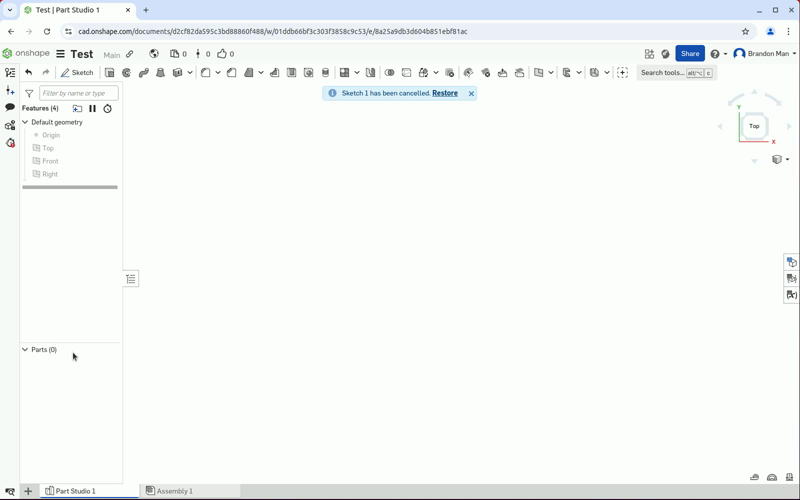
key(space)
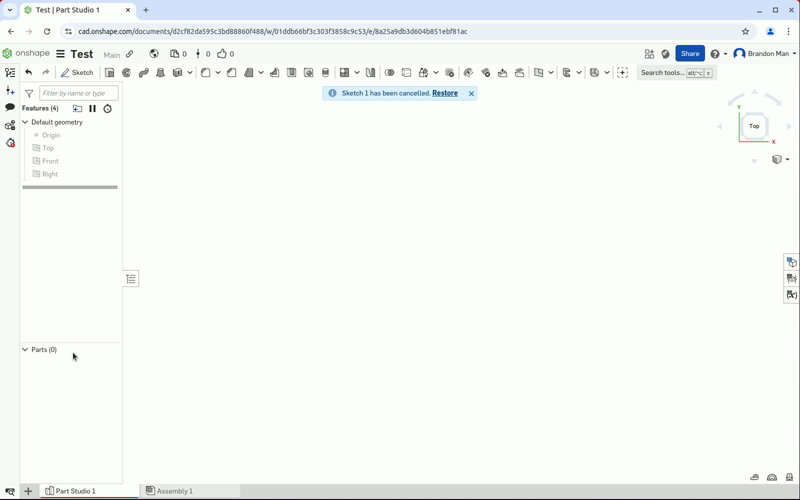
key_down(shift)
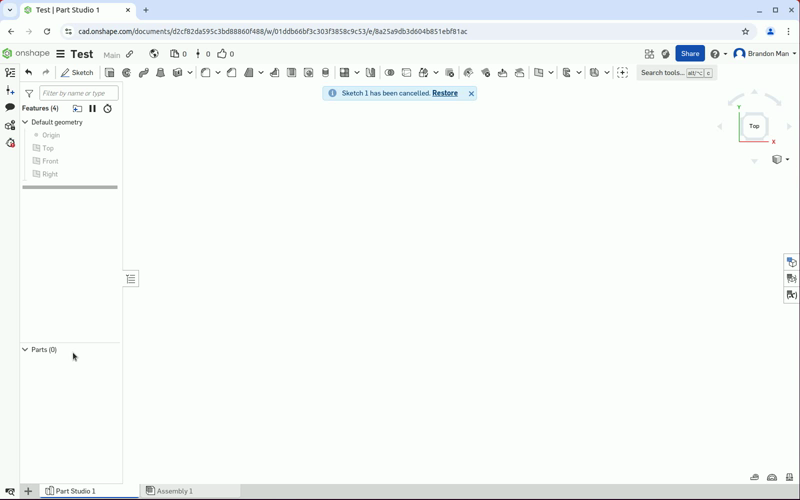
key(up)
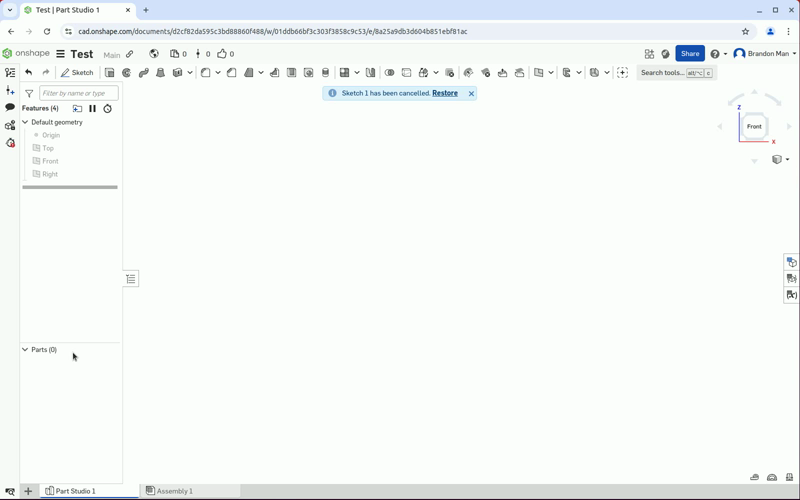
key_up(shift)
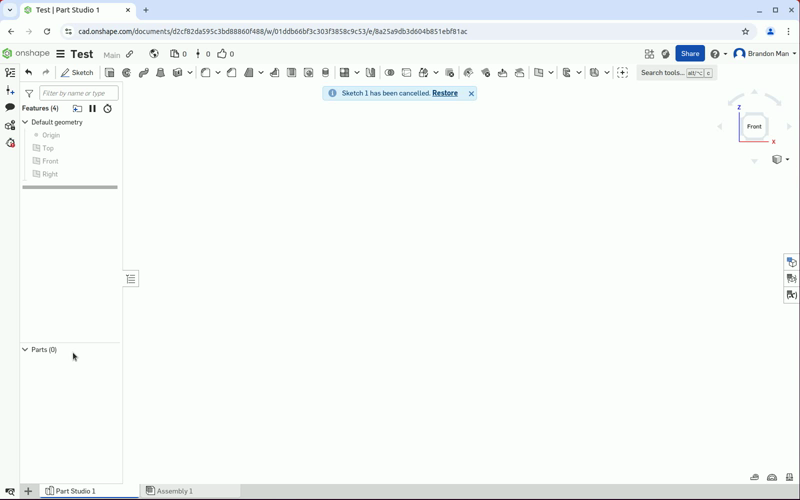
mouse_move(73, 352)
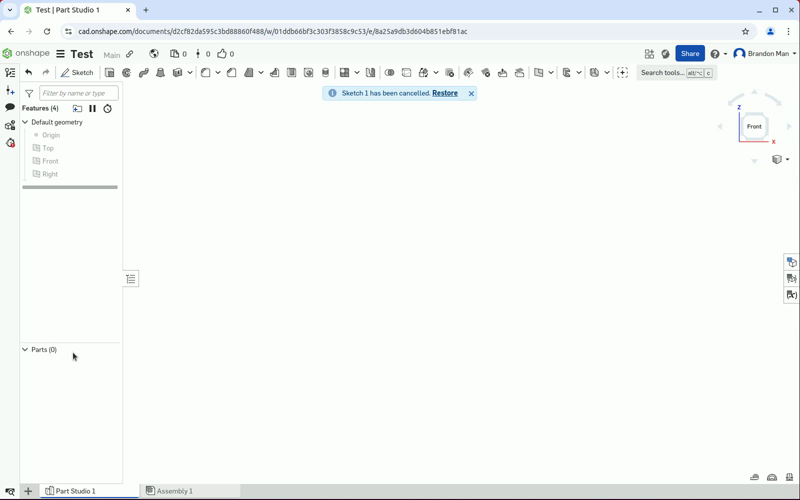
key(shift+y)
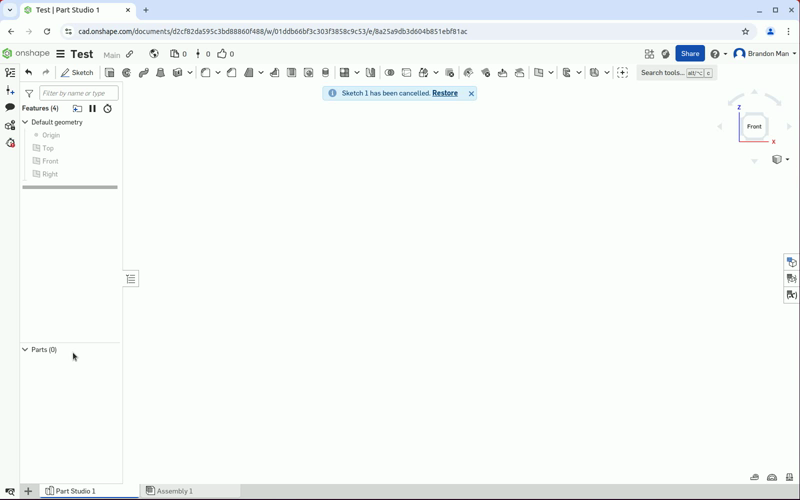
key(shift+s)
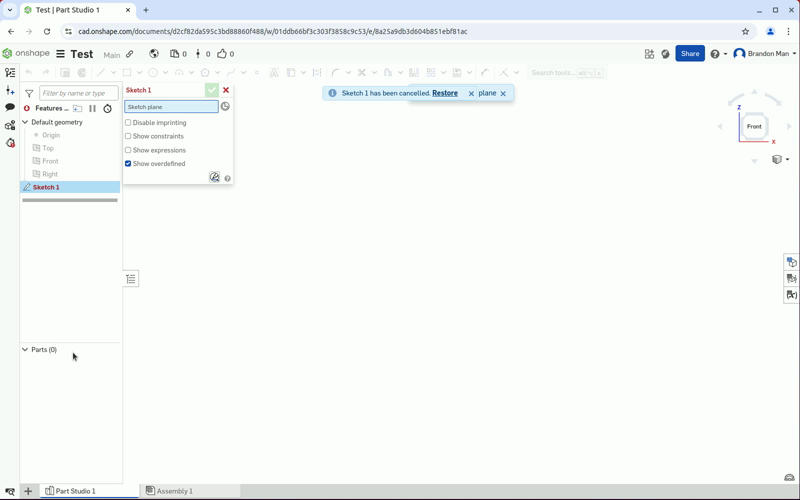
mouse_move(73, 163)
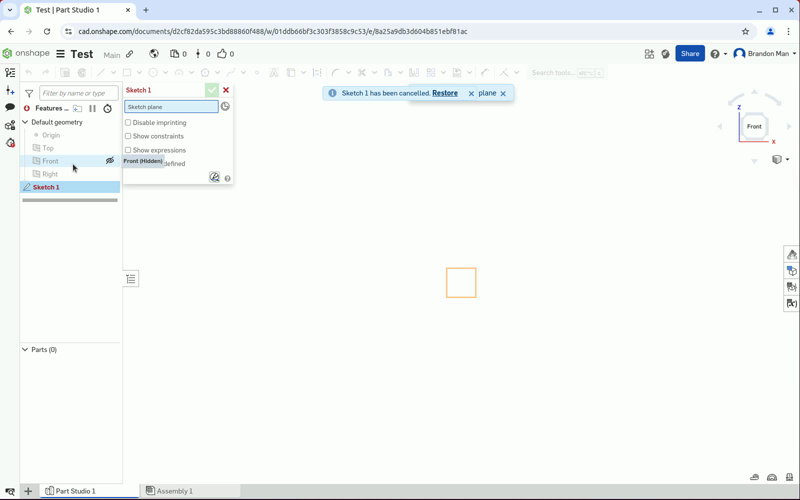
click(73, 163)
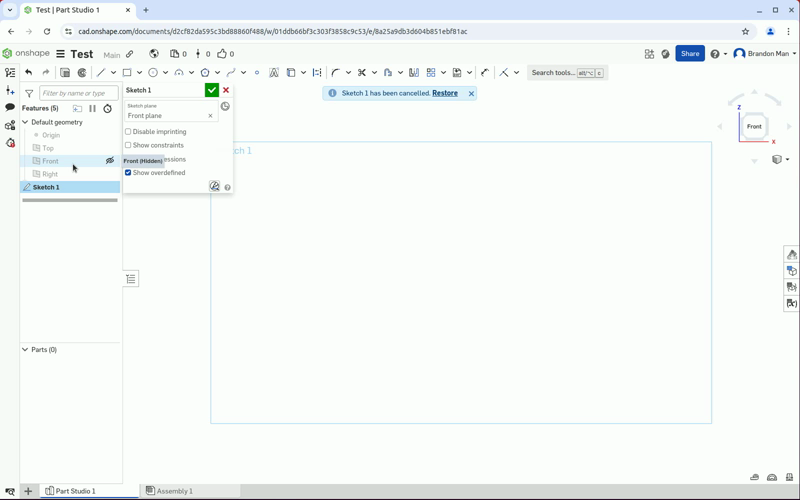
mouse_move(73, 352)
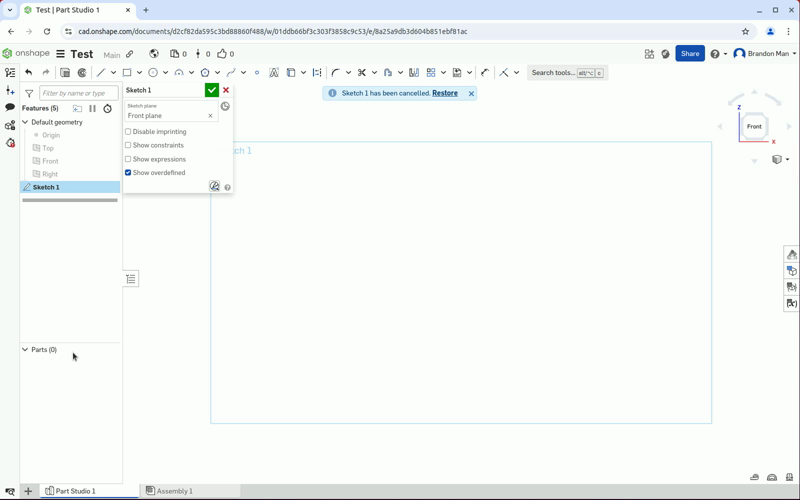
key(y)
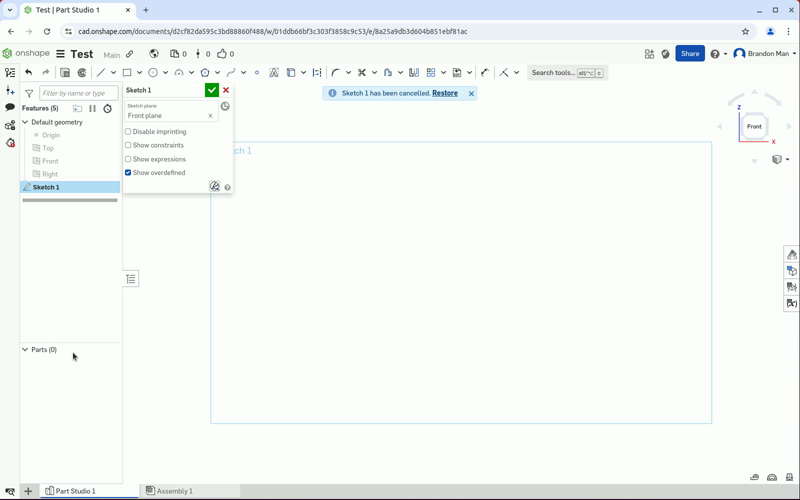
key(l)
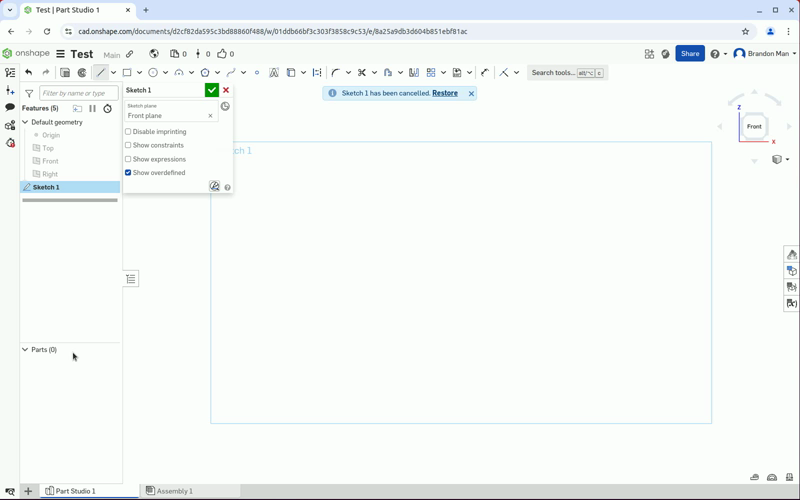
key_down(shift)
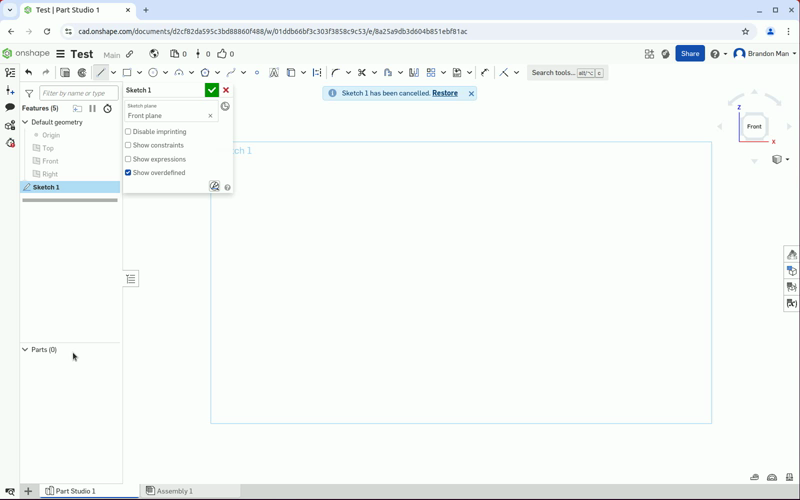
mouse_move(460, 282)
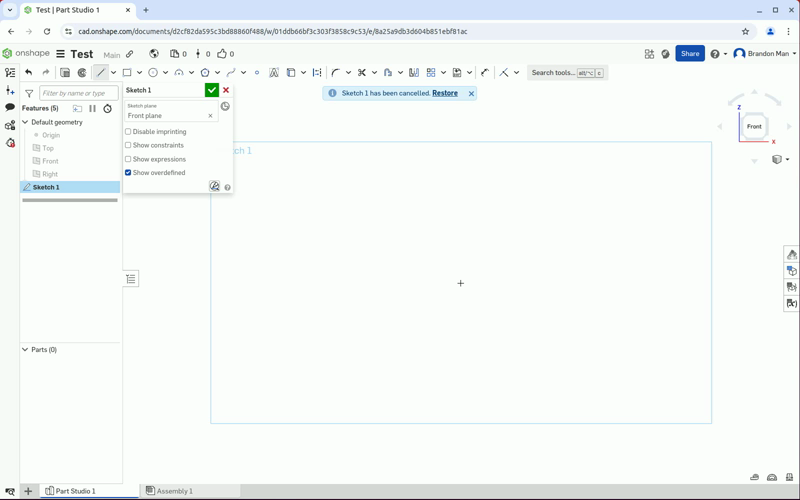
click(460, 282)
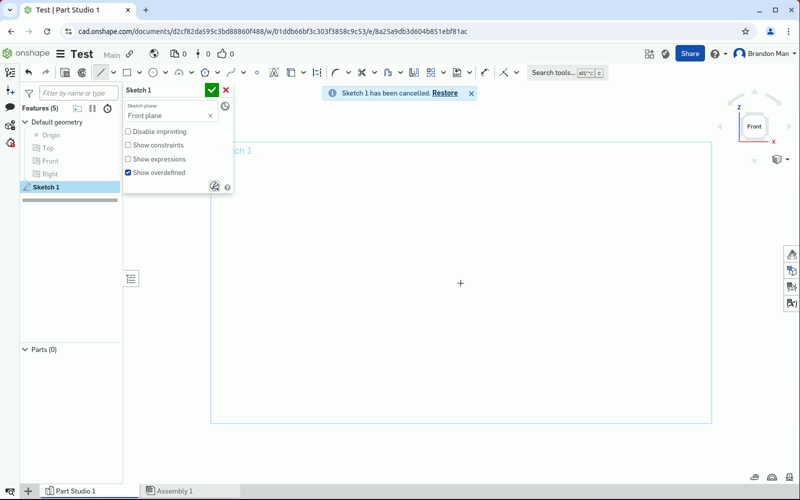
key_up(shift)
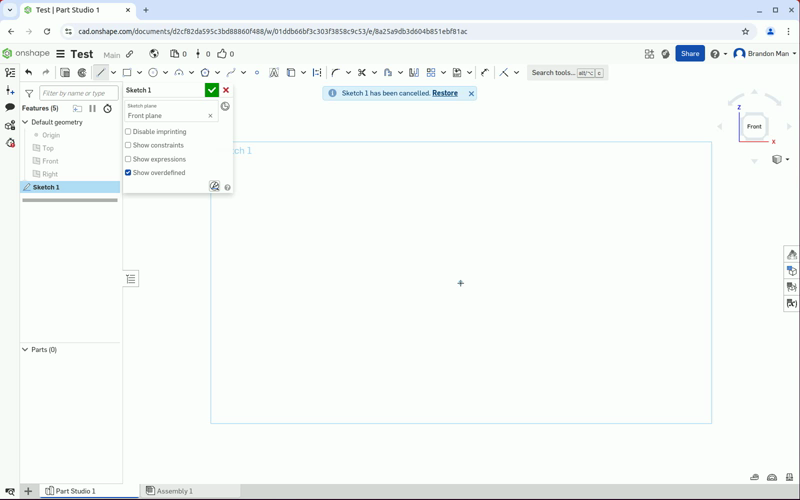
key_down(shift)
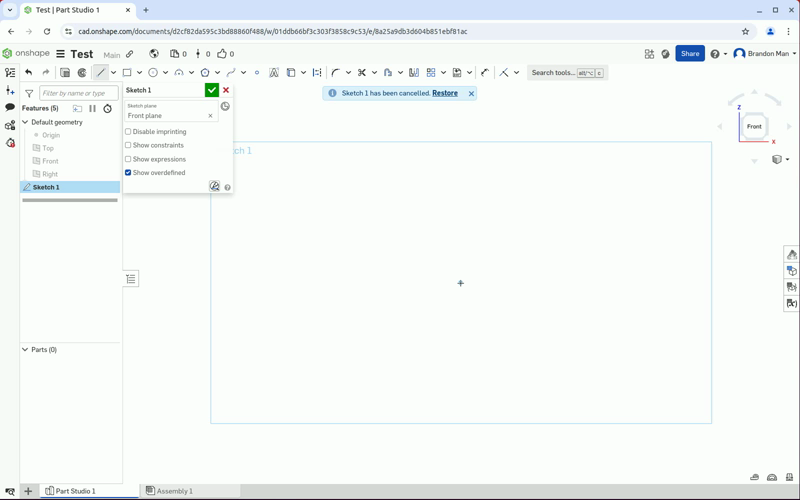
mouse_move(573, 282)
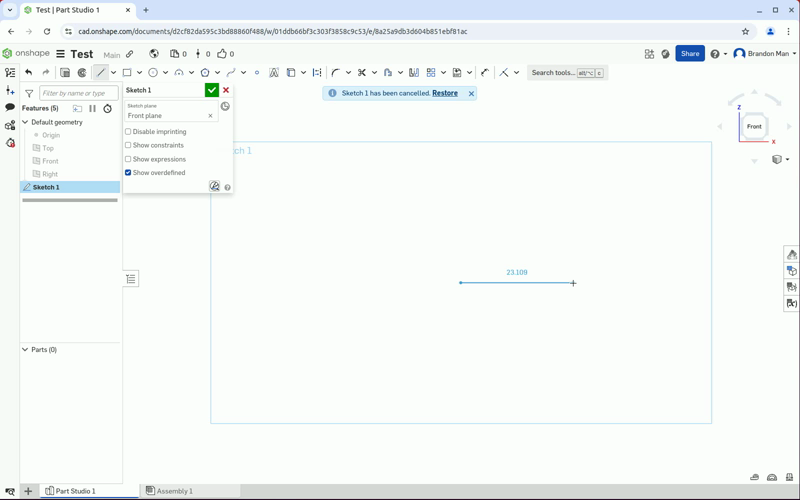
click(573, 282)
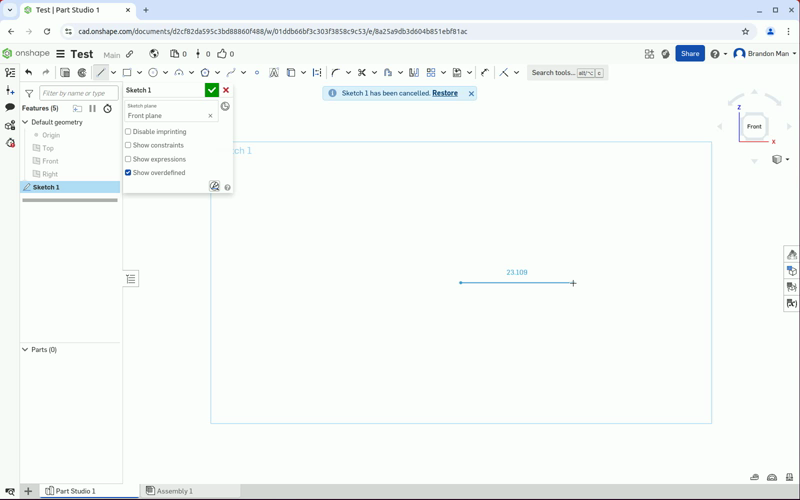
key_up(shift)
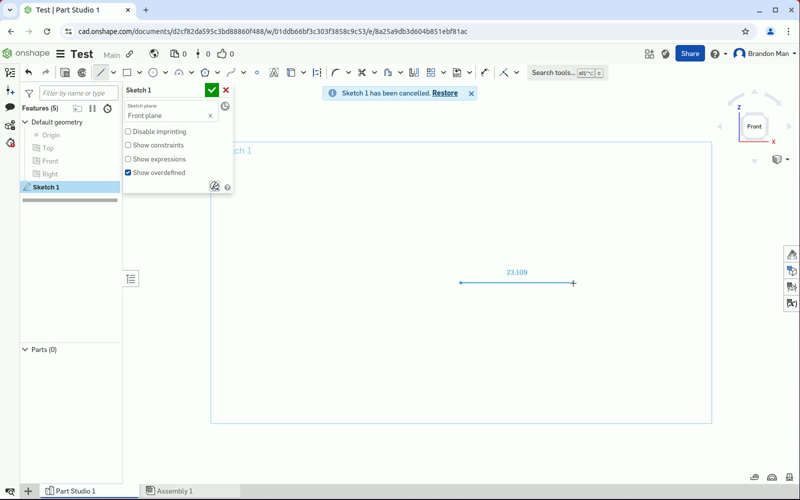
key_down(shift)
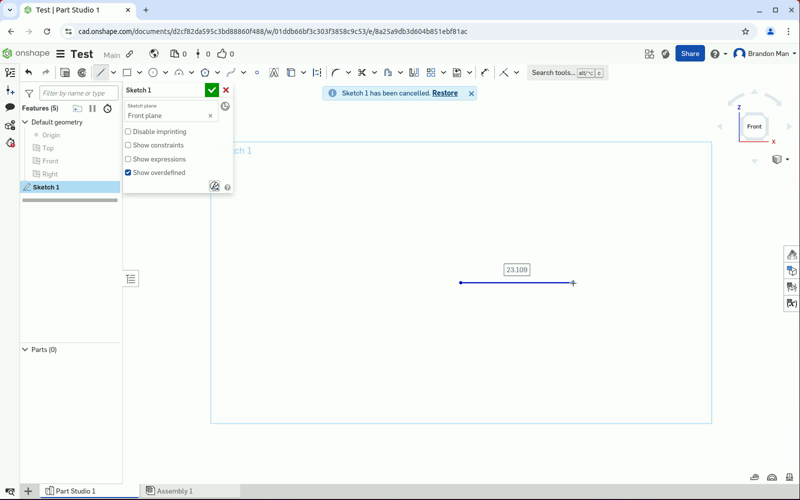
mouse_move(589, 282)
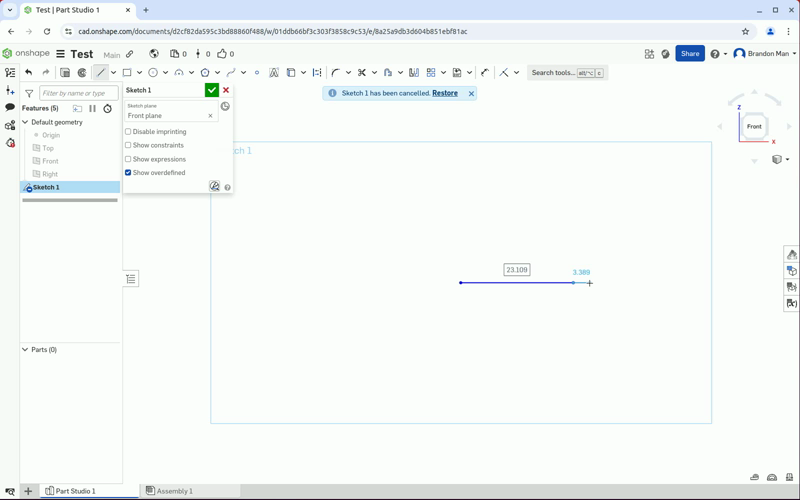
mouse_move(573, 265)
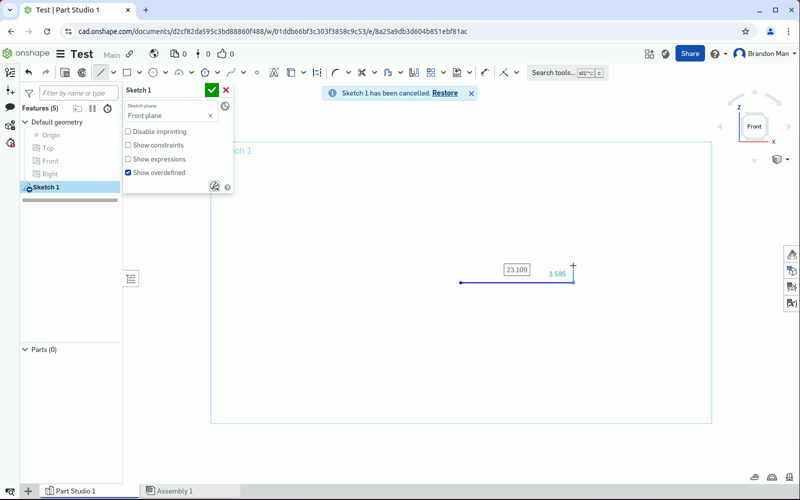
click(573, 265)
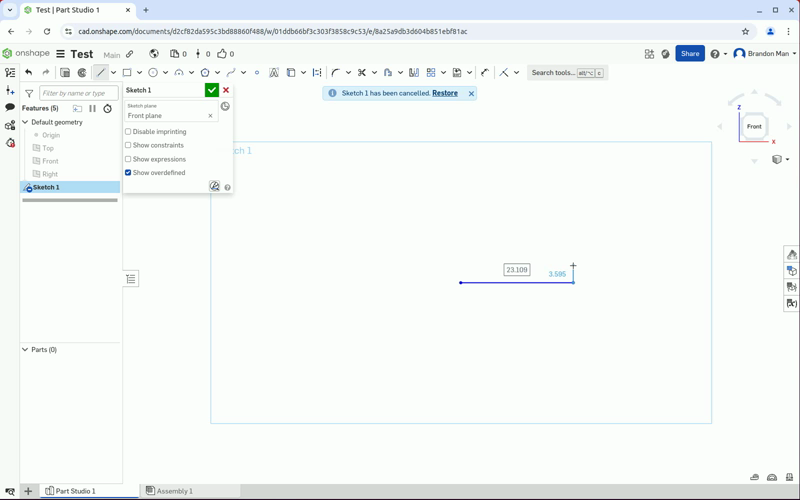
key_up(shift)
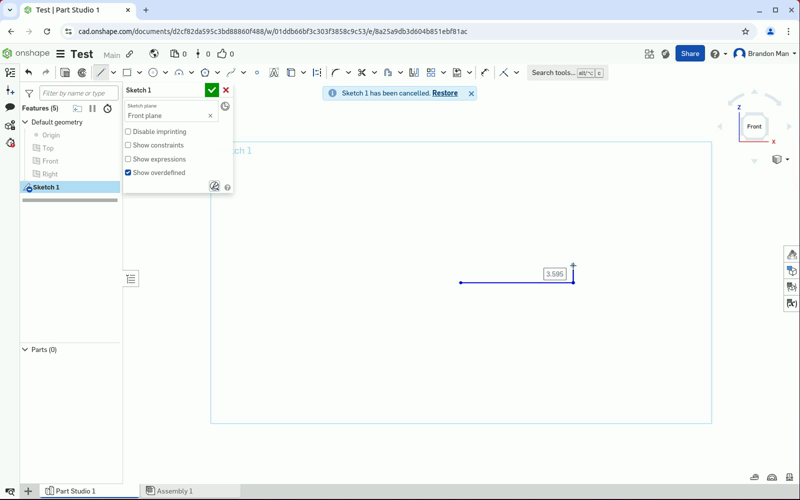
key_down(shift)
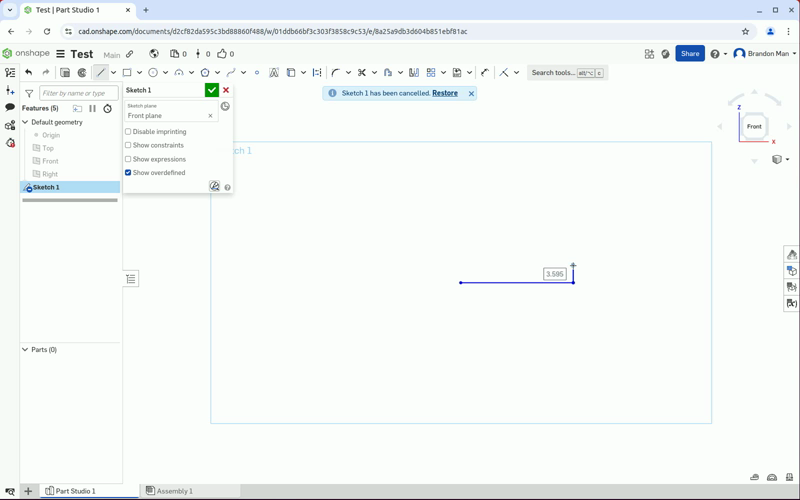
mouse_move(460, 265)
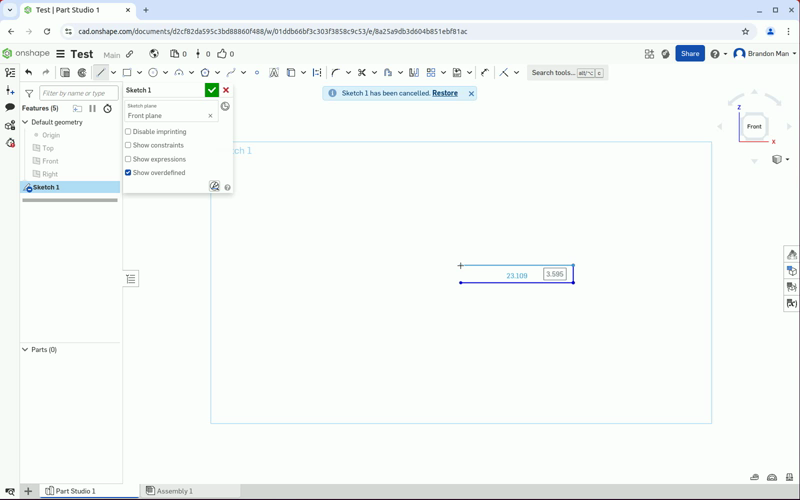
click(460, 265)
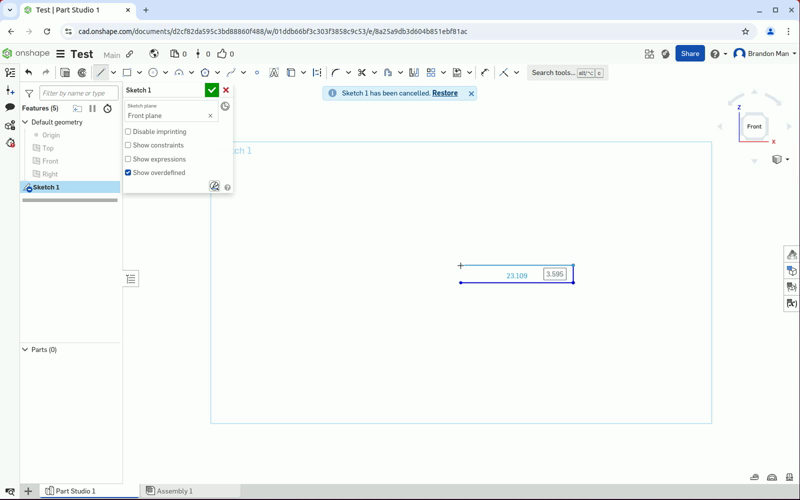
key_up(shift)
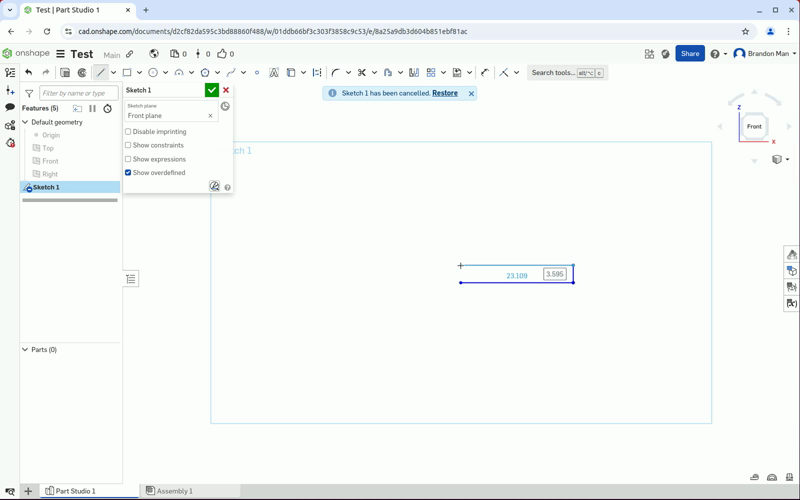
mouse_move(490, 265)
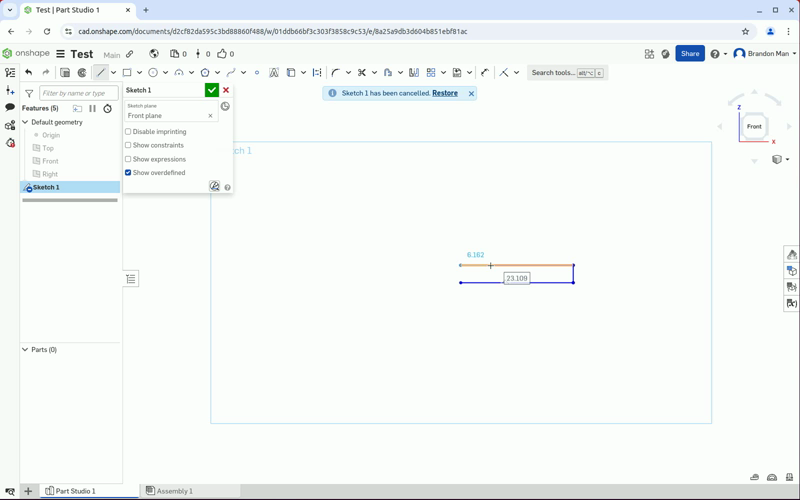
key_down(shift)
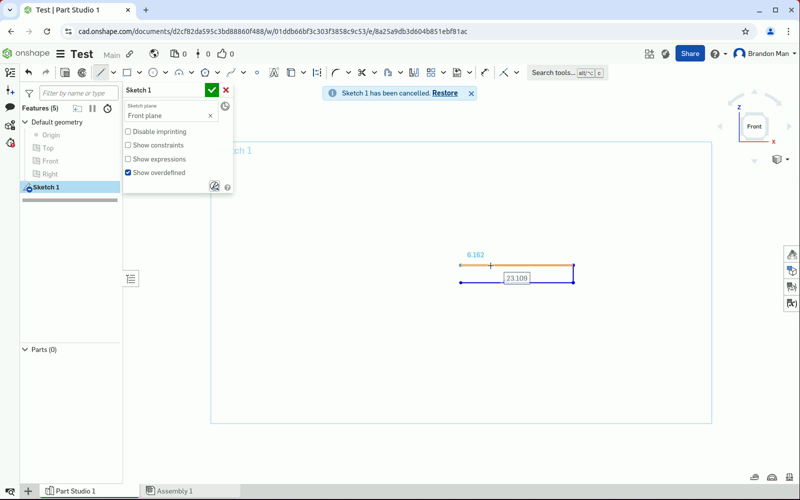
mouse_move(460, 282)
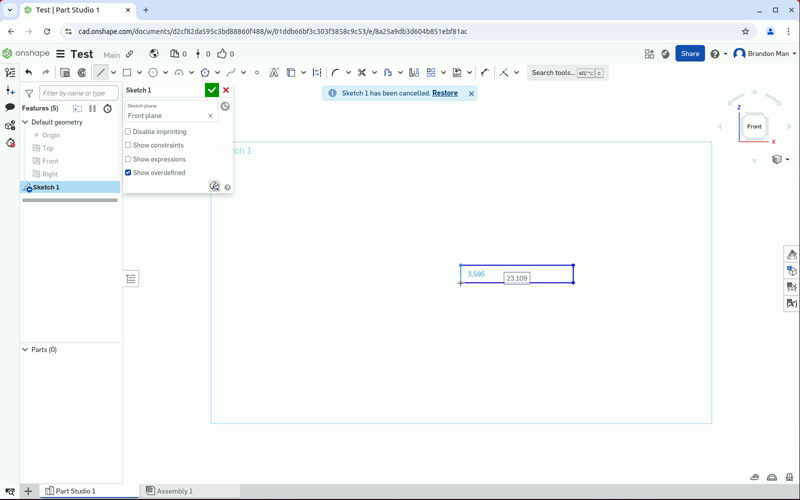
key_up(shift)
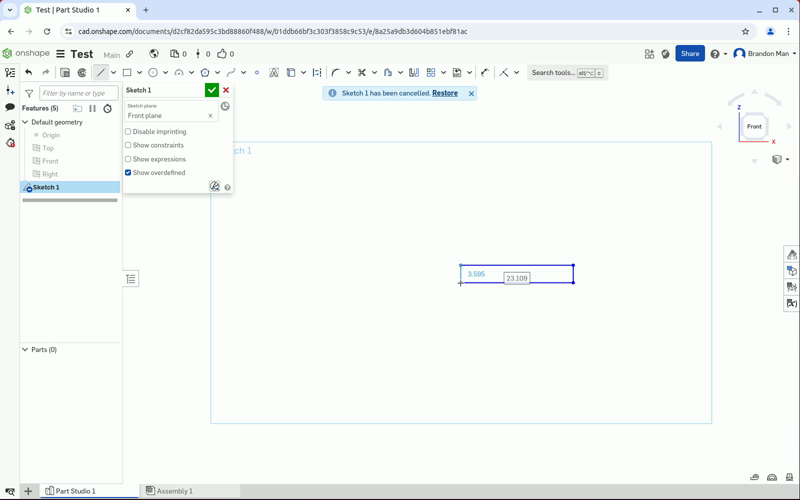
click(460, 282)
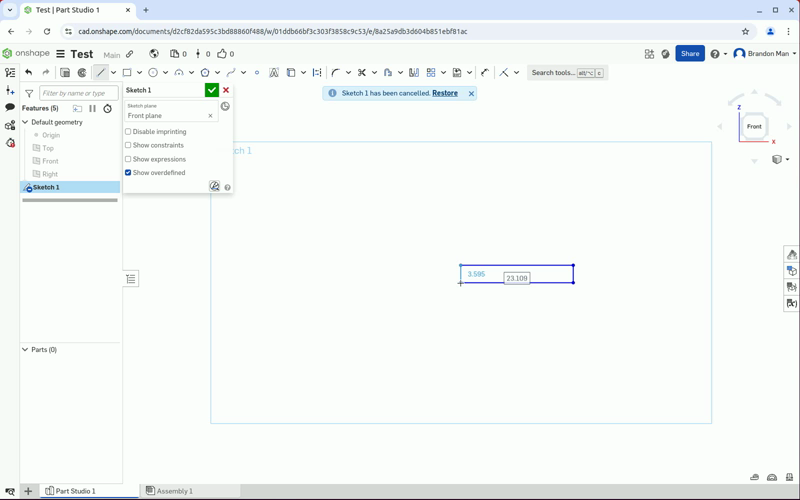
key(esc)
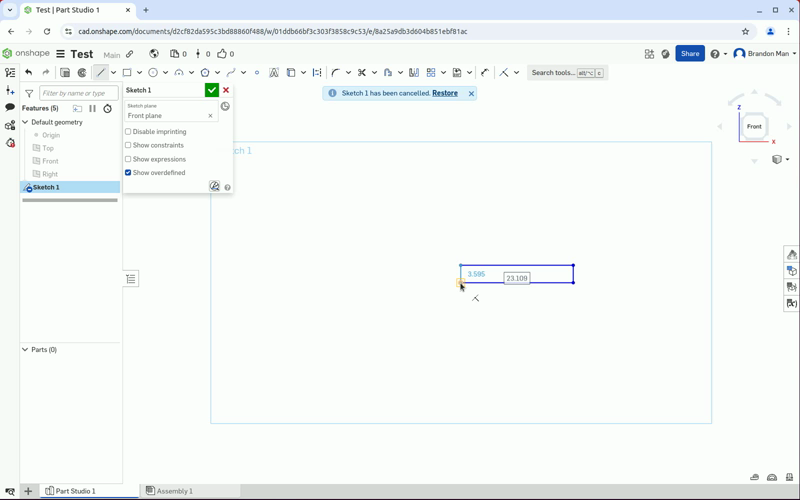
mouse_move(470, 279)
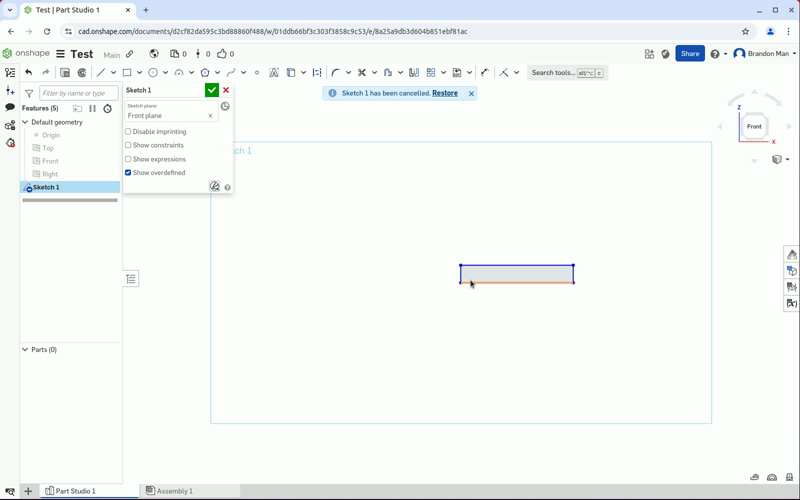
click(470, 279)
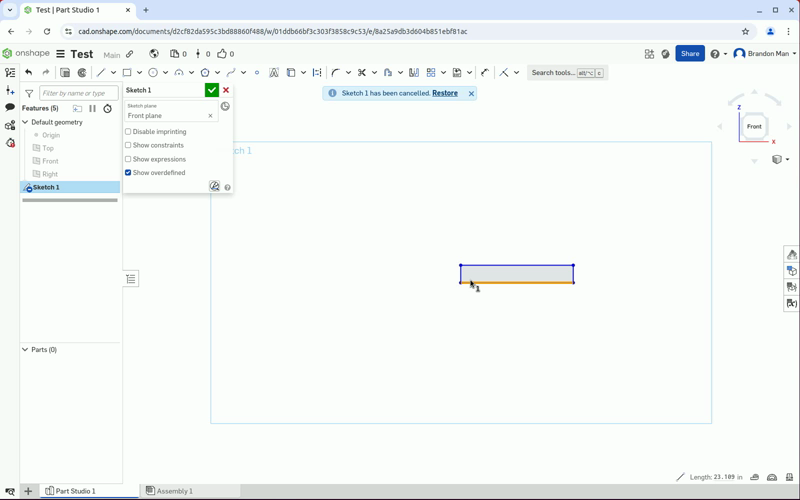
mouse_move(73, 352)
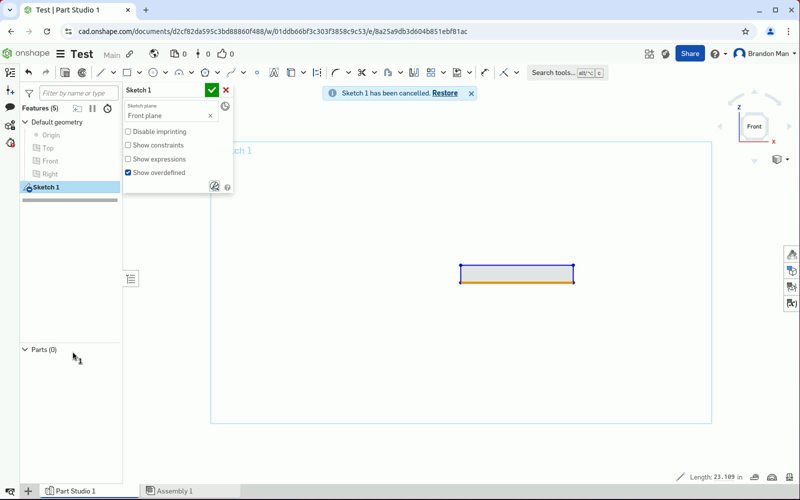
key(shift+y)
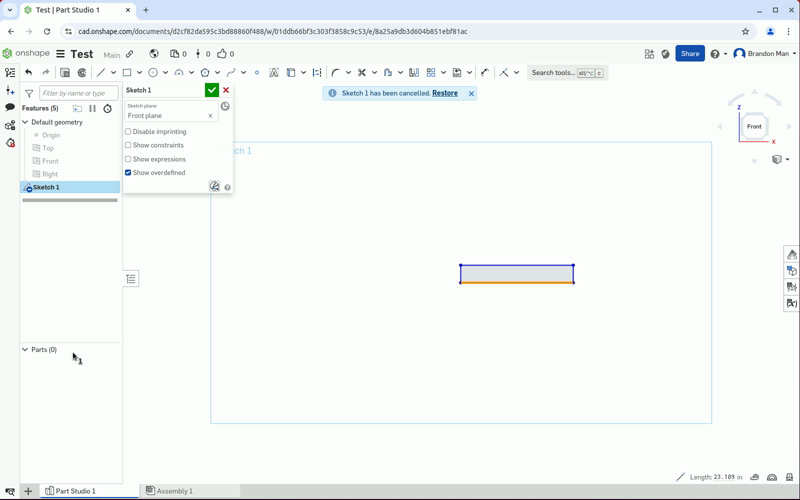
key(shift+e)
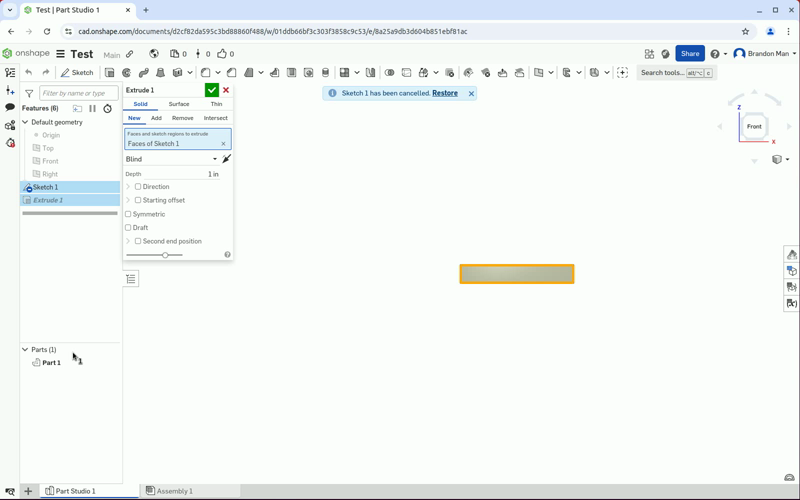
mouse_move(143, 106)
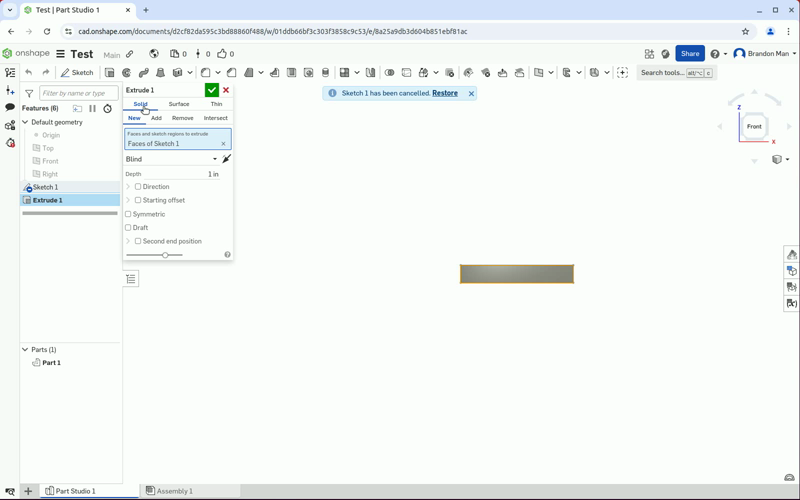
click(143, 106)
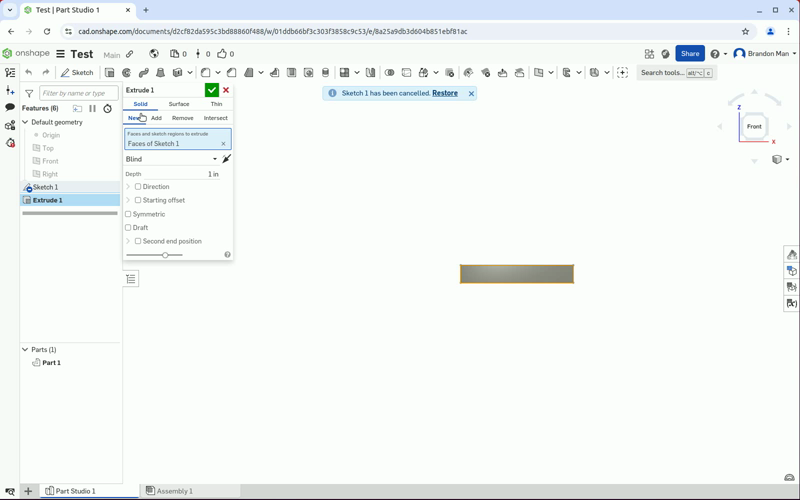
mouse_move(137, 120)
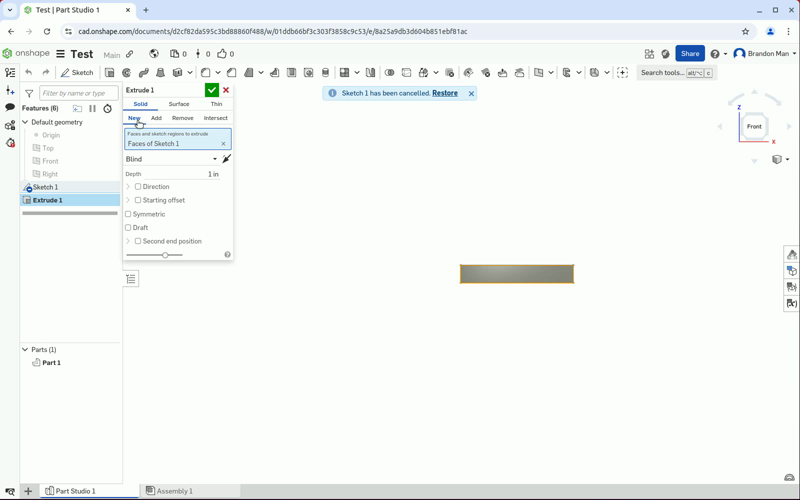
click(137, 120)
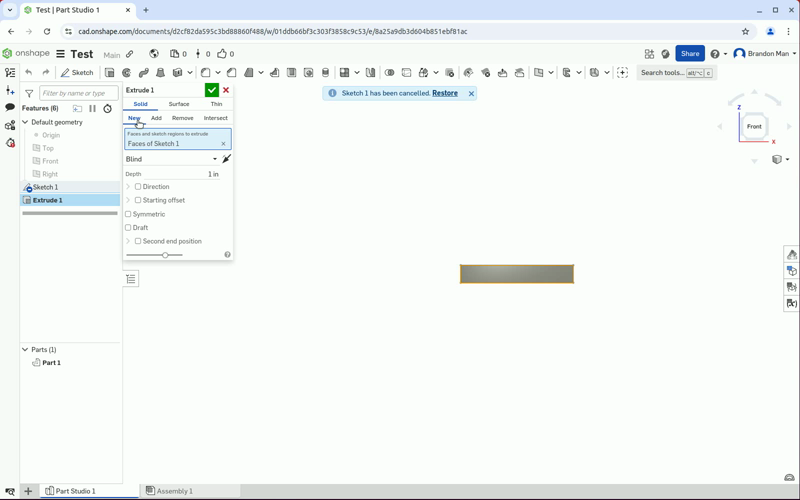
key(tab, 4)
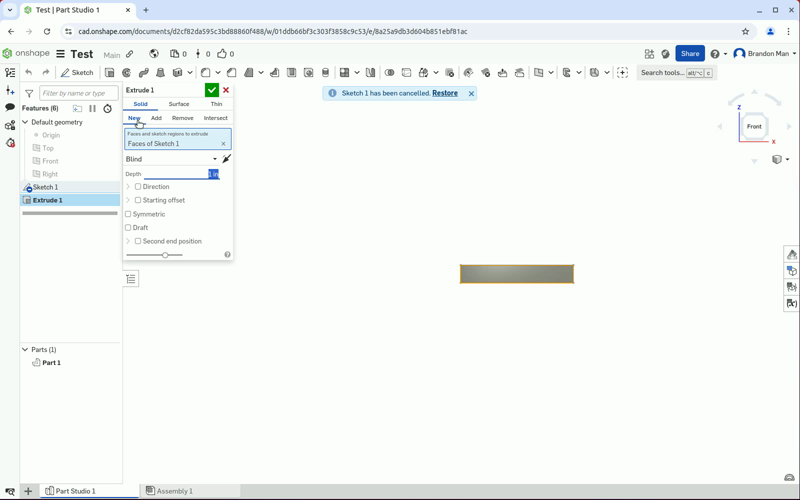
text(0.481)
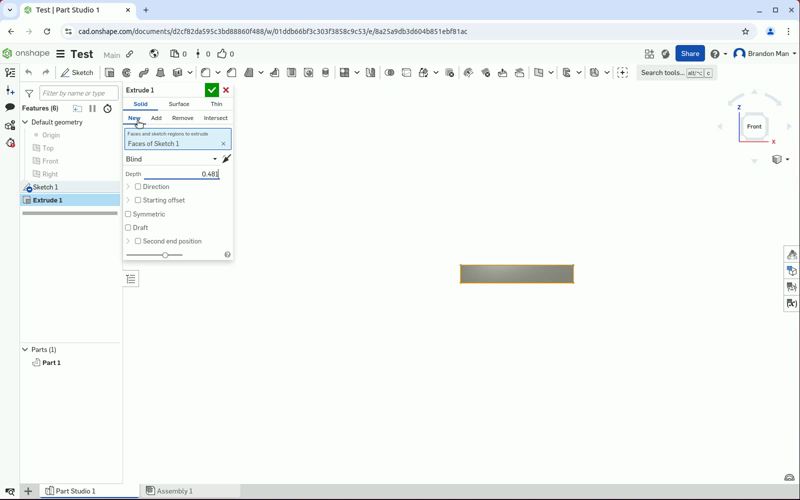
key(enter)
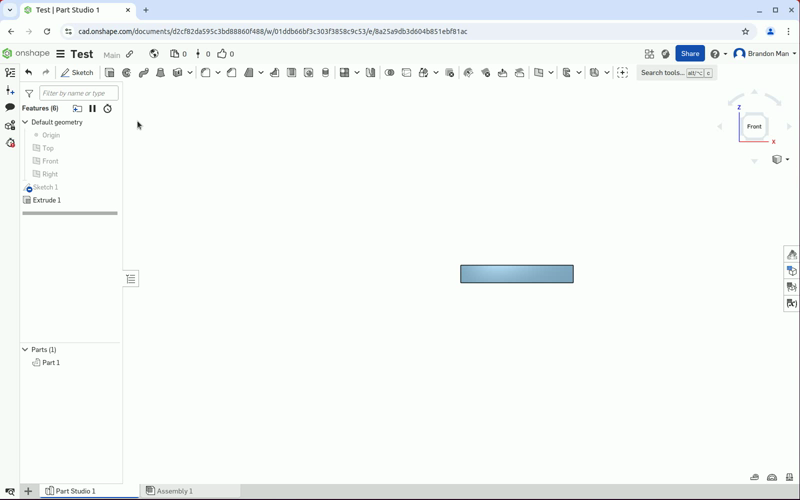
key(shift+h)
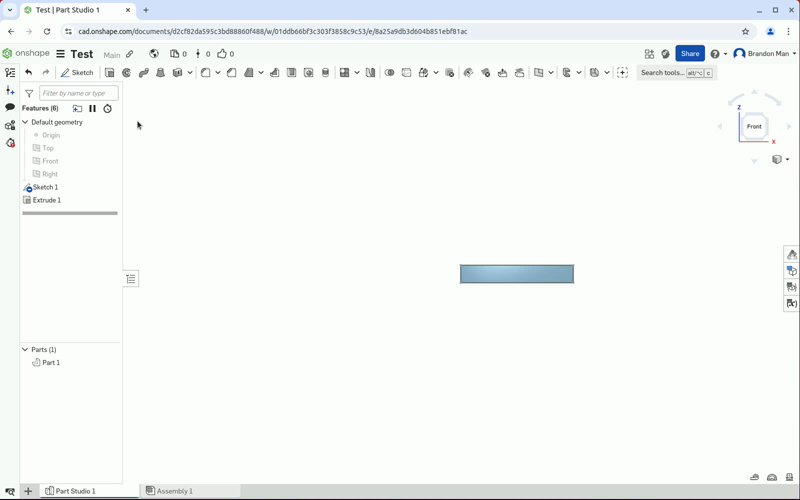
key(shift+h)
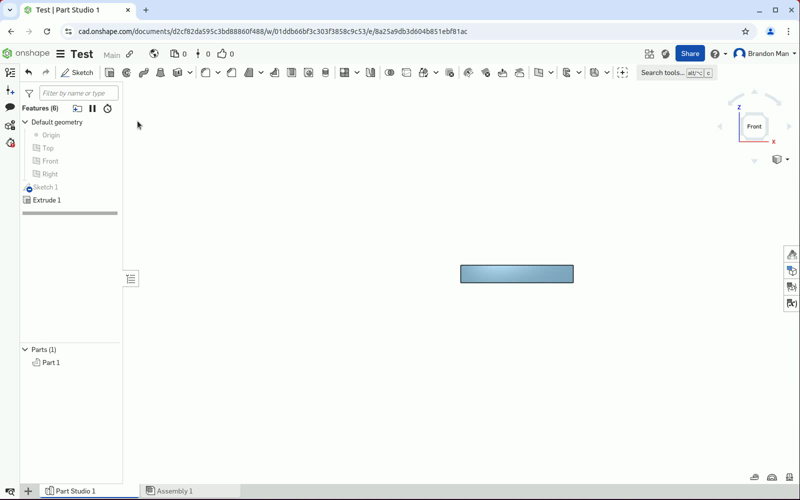
mouse_move(73, 189)
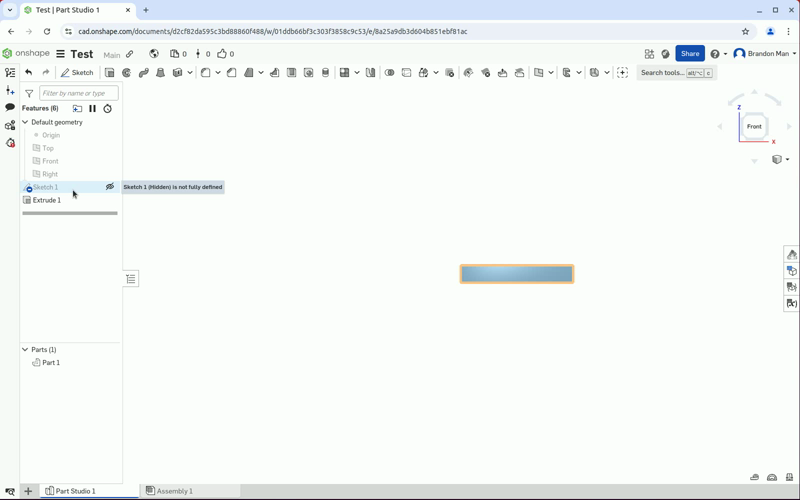
click(73, 189)
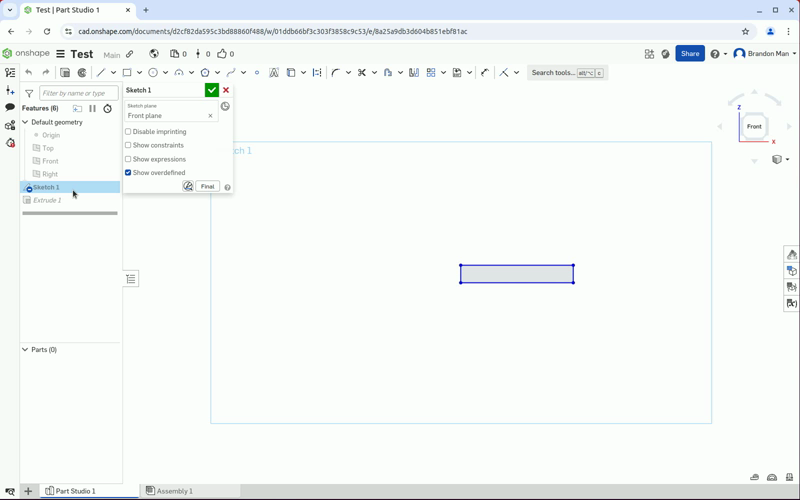
mouse_move(229, 92)
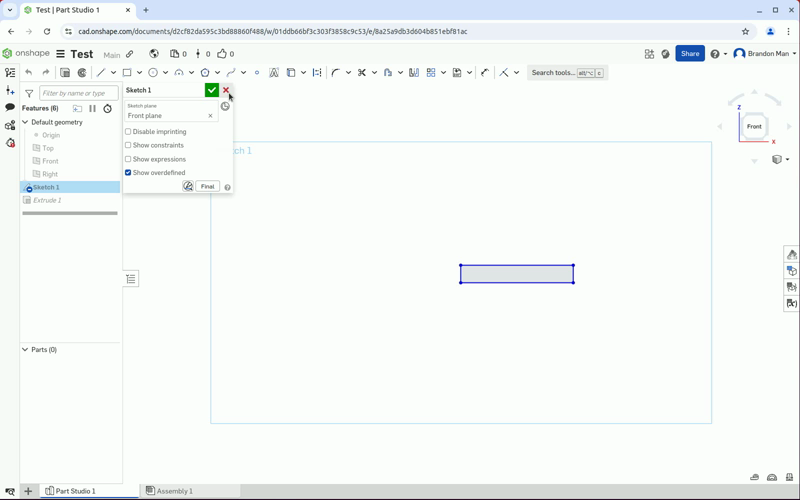
click(229, 92)
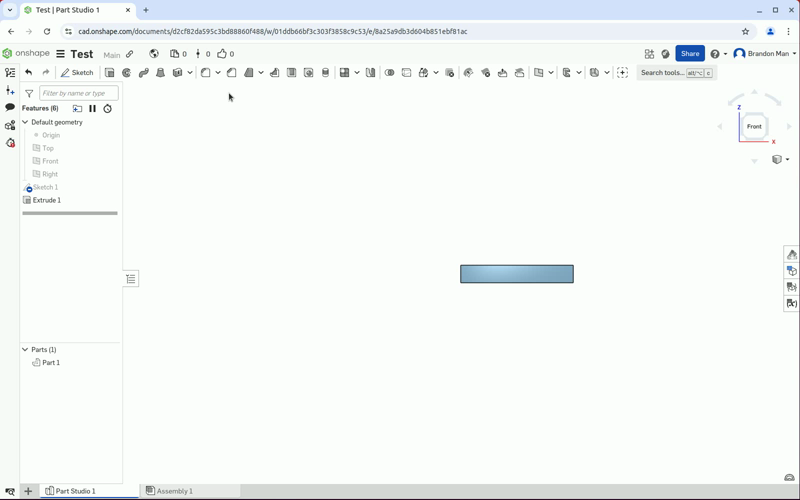
mouse_move(541, 75)
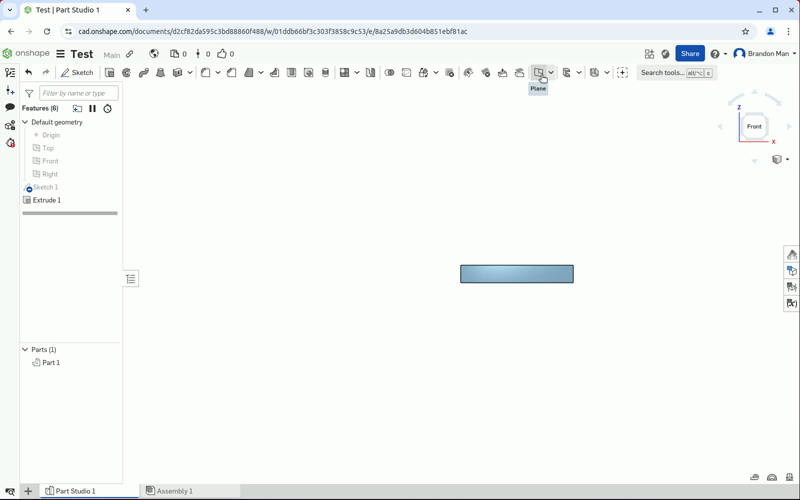
click(541, 75)
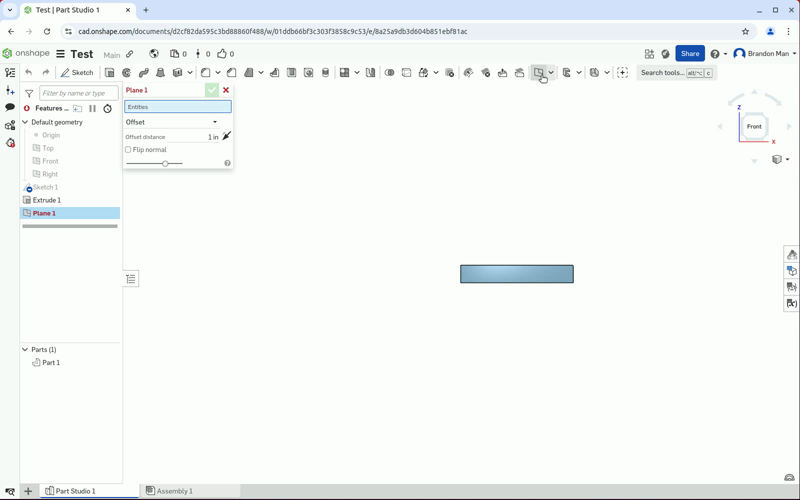
mouse_move(73, 163)
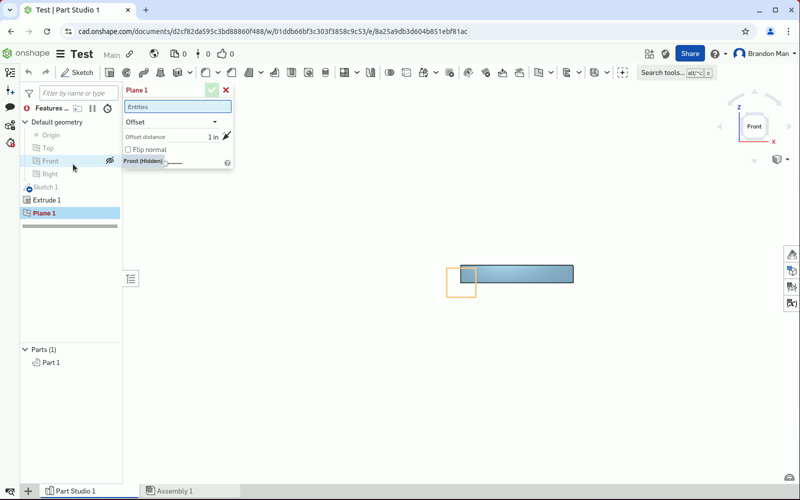
click(73, 163)
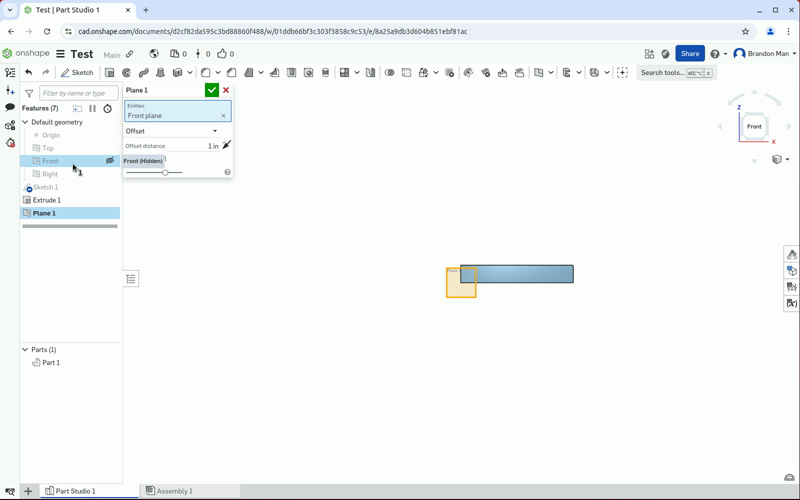
key(tab, 2)
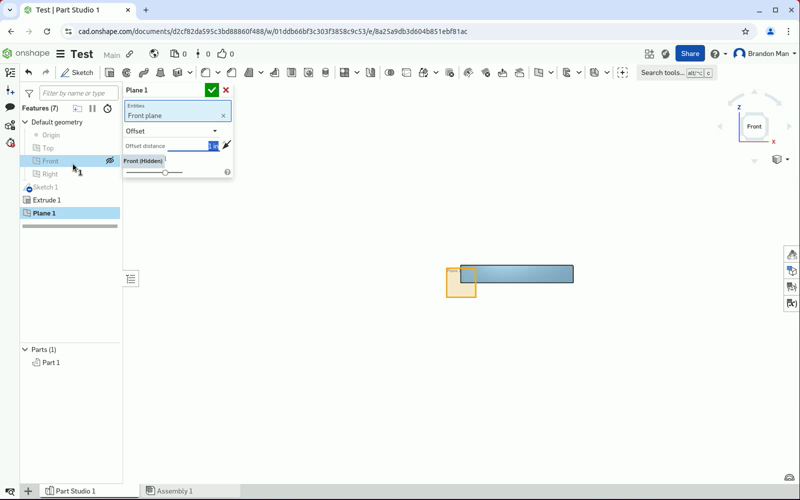
text(0.493)
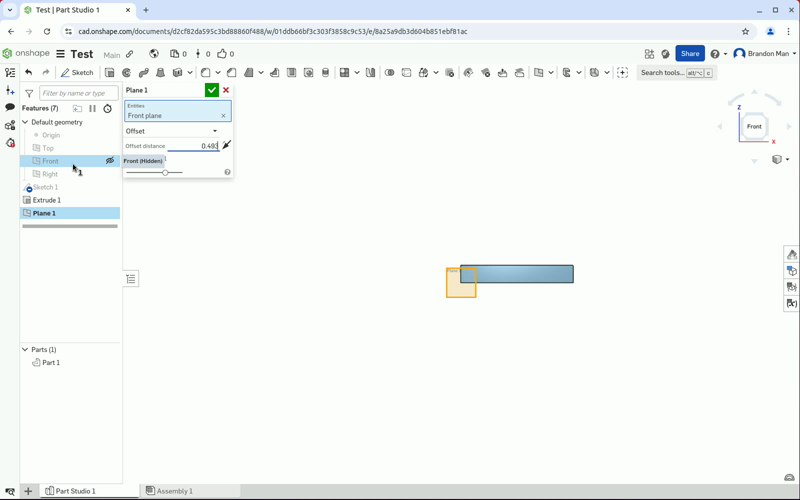
key(enter, 2)
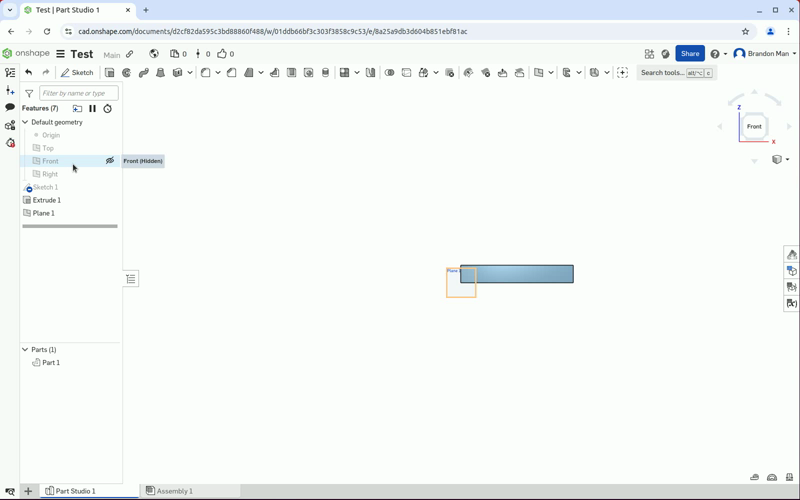
key(shift+s)
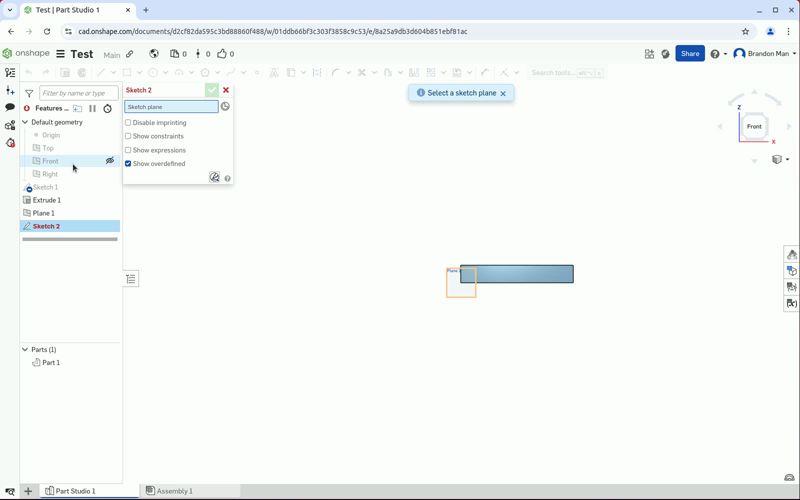
mouse_move(73, 215)
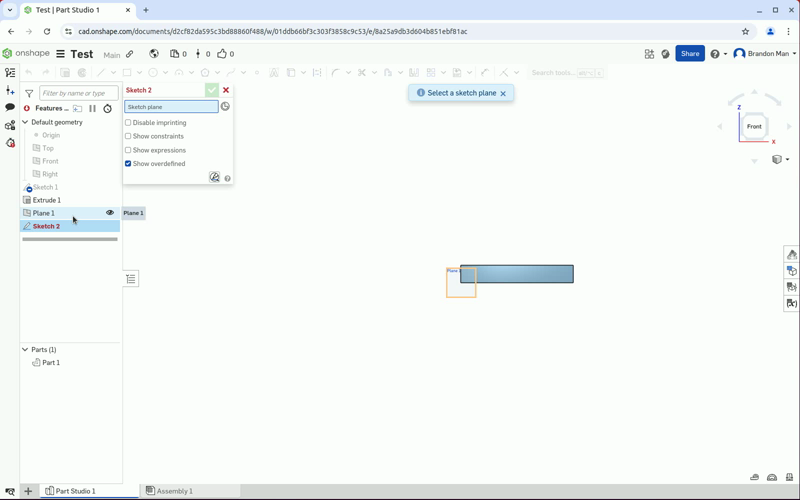
click(73, 215)
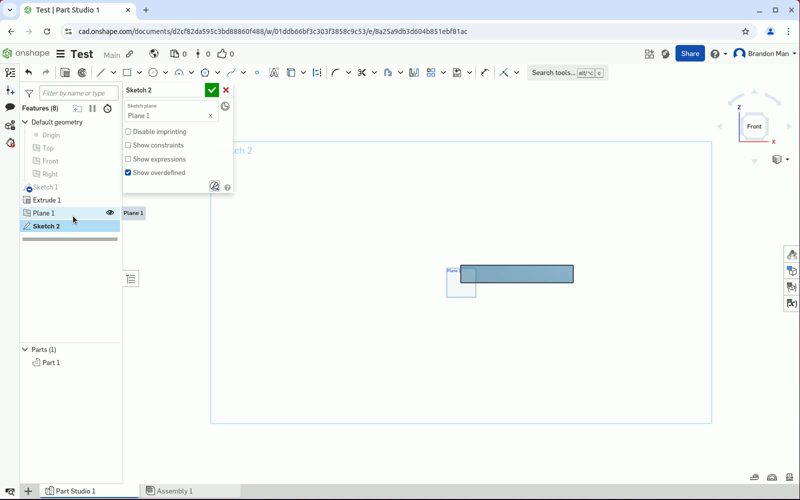
mouse_move(73, 352)
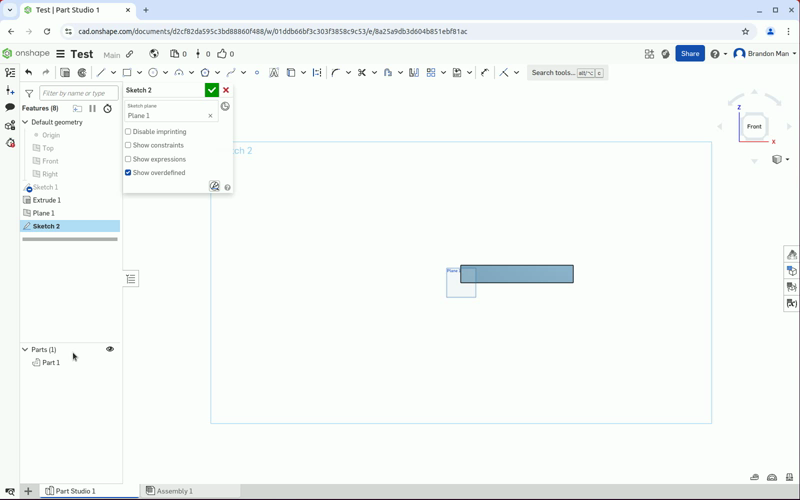
key(y)
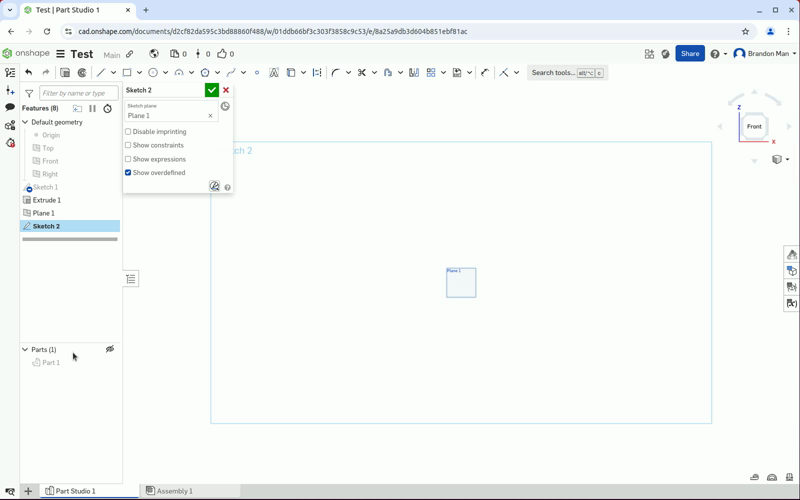
key(l)
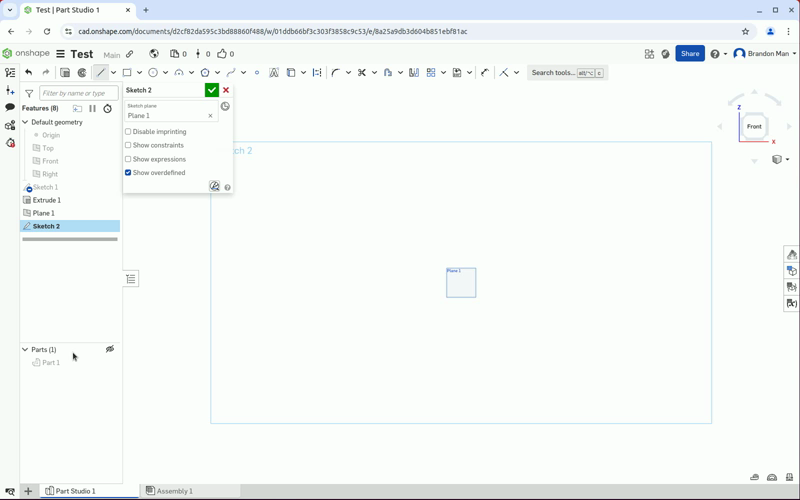
key_down(shift)
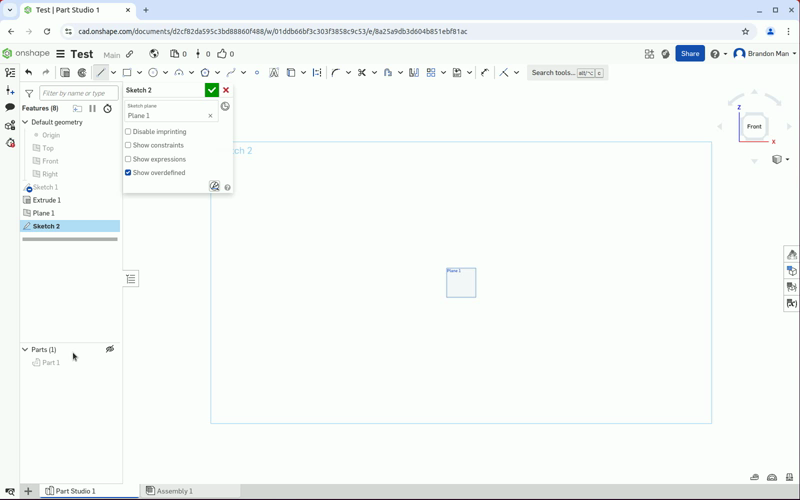
mouse_move(460, 282)
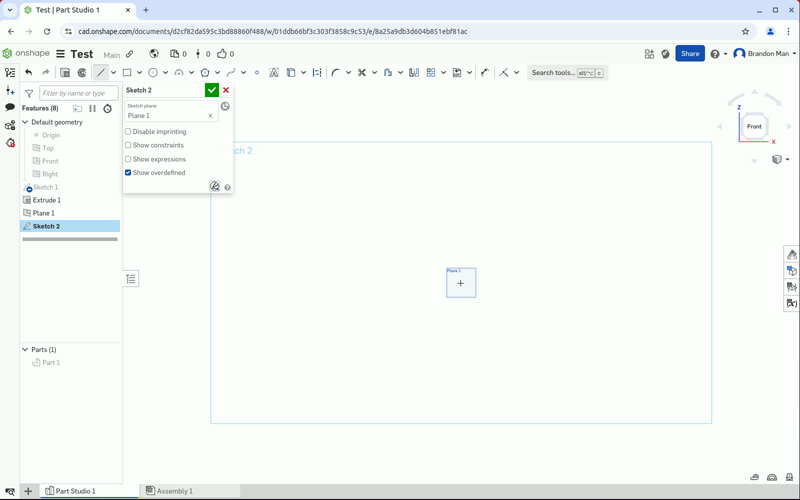
click(460, 282)
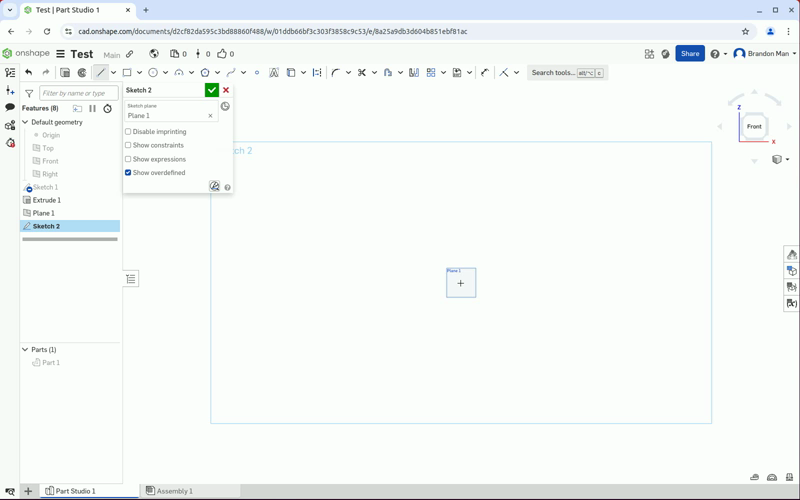
key_up(shift)
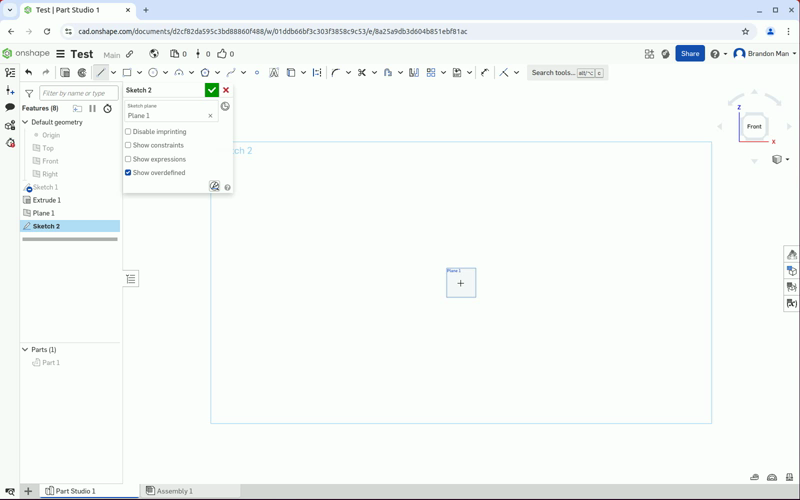
key_down(shift)
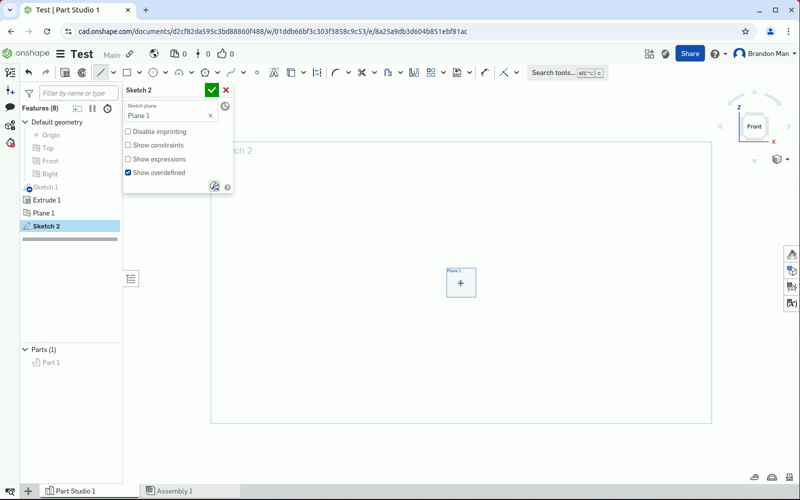
mouse_move(573, 282)
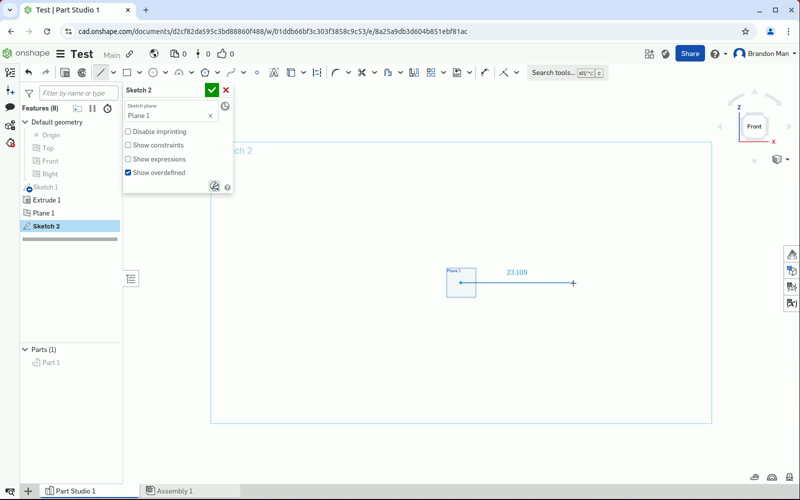
click(573, 282)
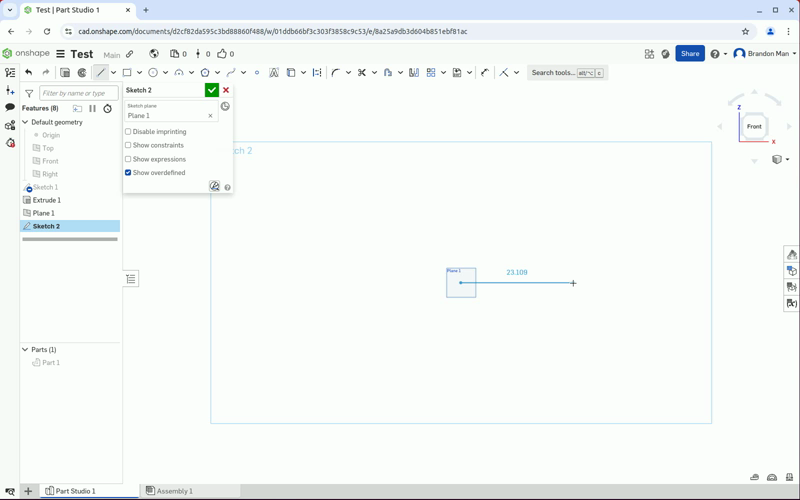
key_up(shift)
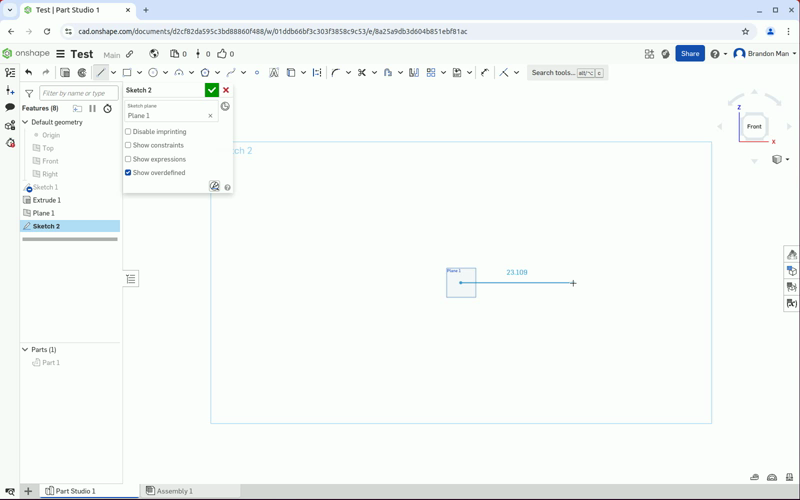
key_down(shift)
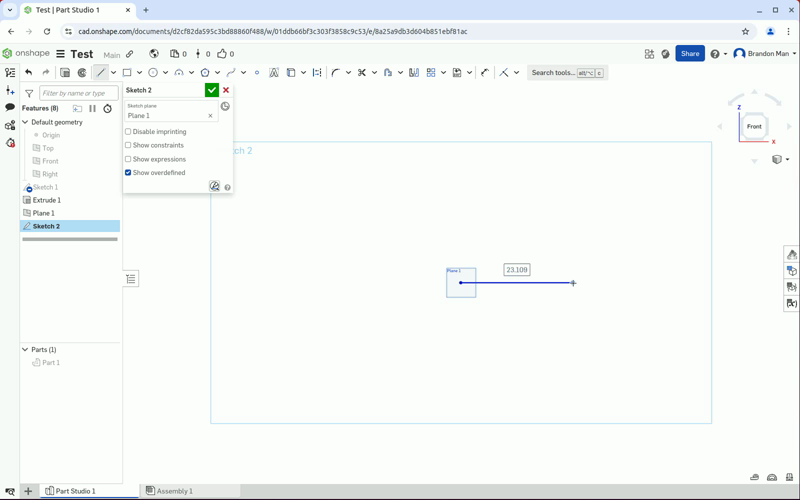
mouse_move(589, 282)
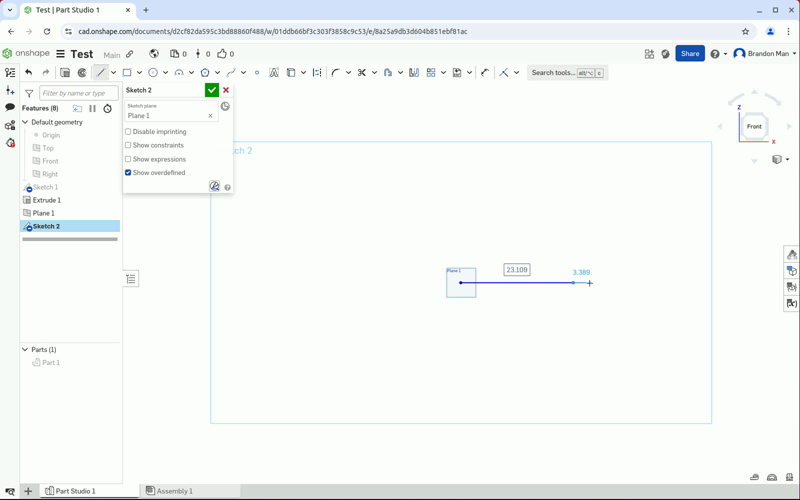
mouse_move(573, 280)
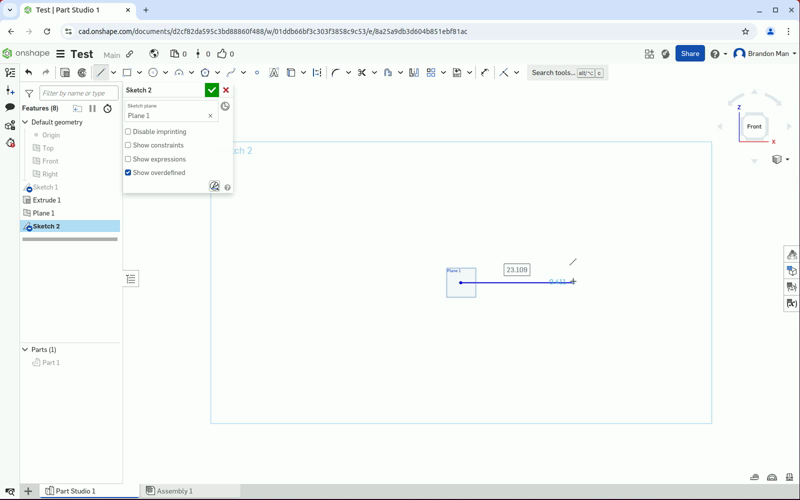
scroll(6)
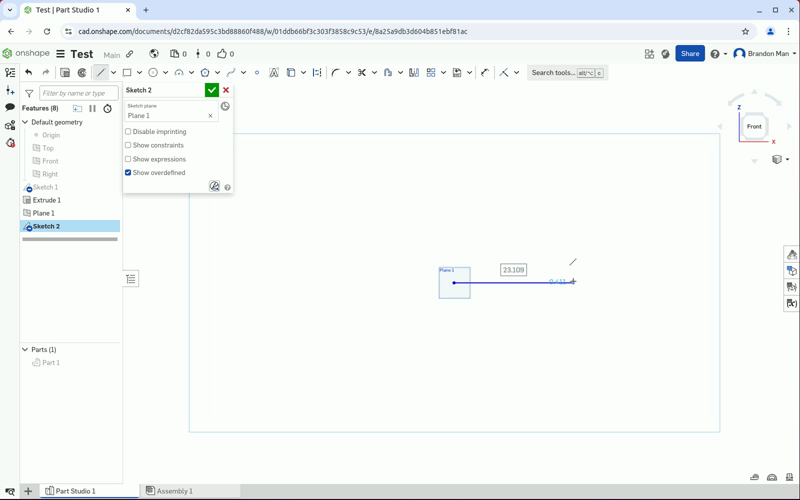
scroll(6)
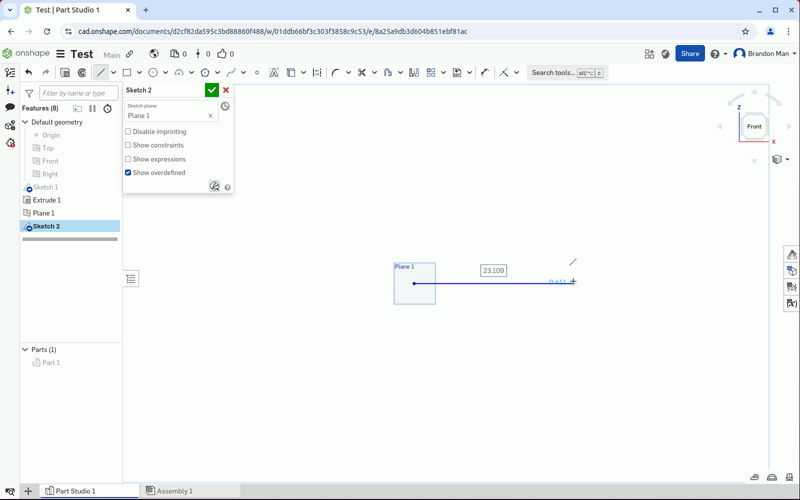
scroll(6)
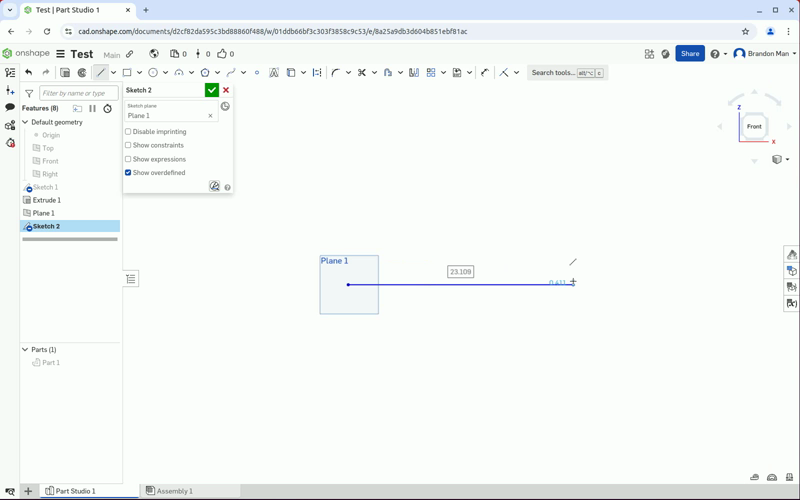
scroll(6)
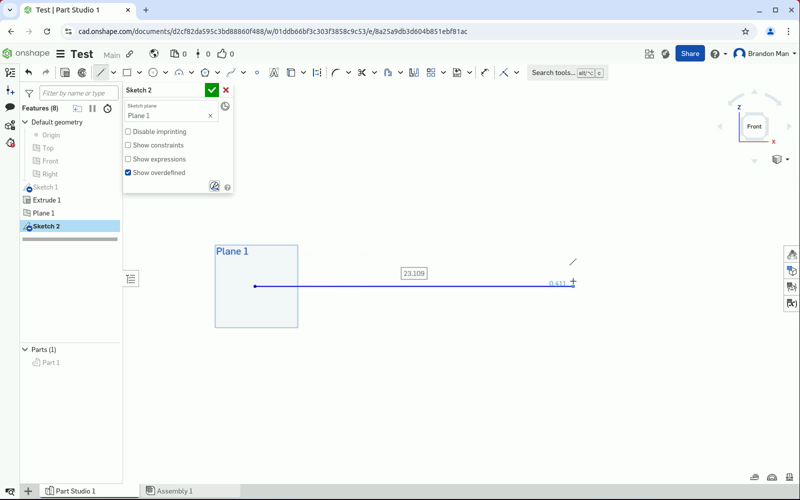
scroll(6)
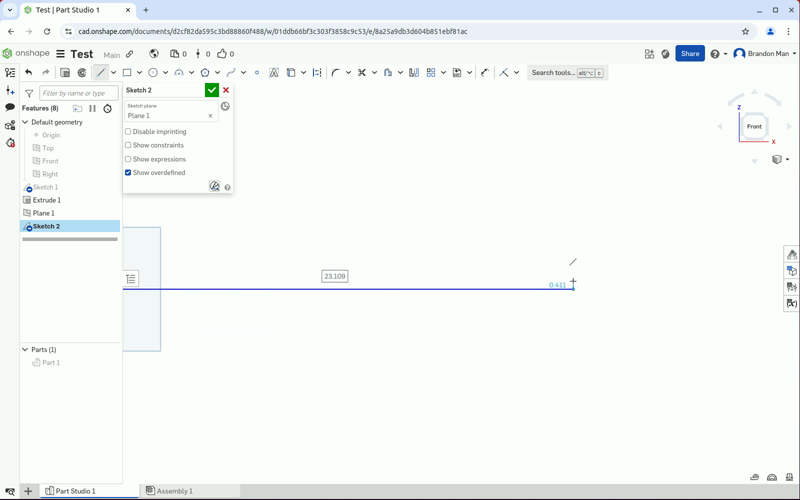
scroll(6)
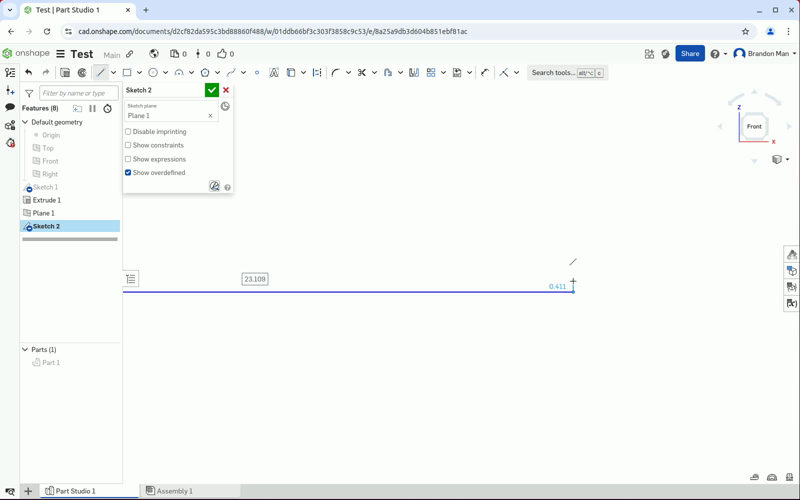
scroll(6)
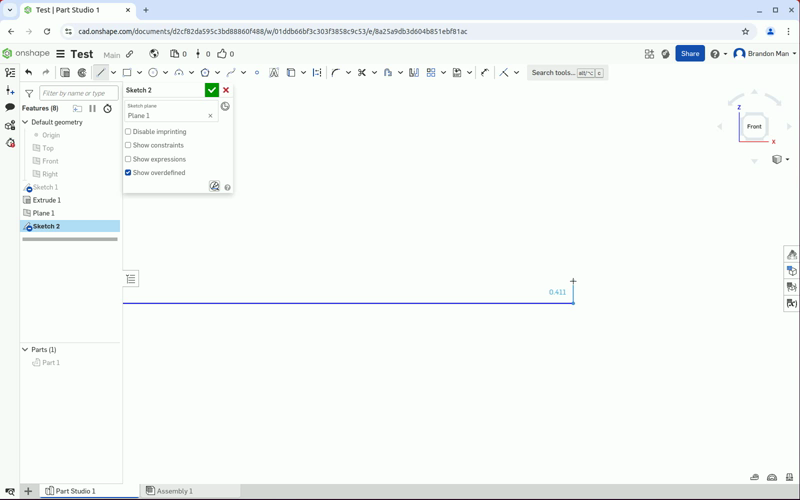
click(573, 280)
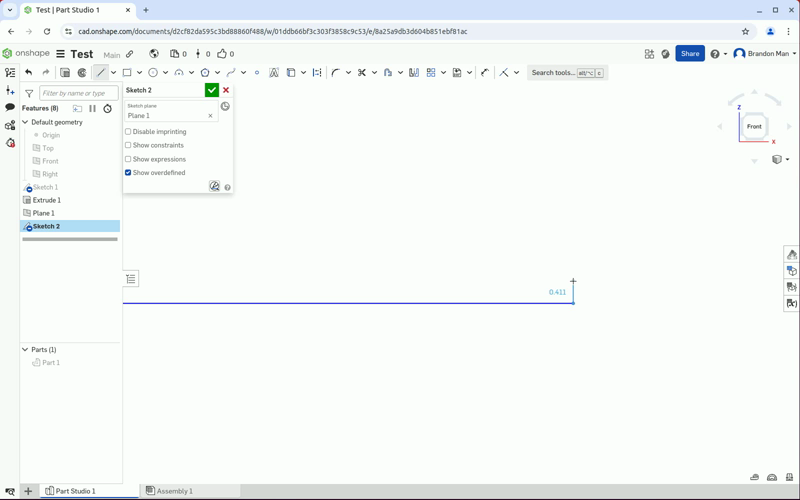
scroll(-6)
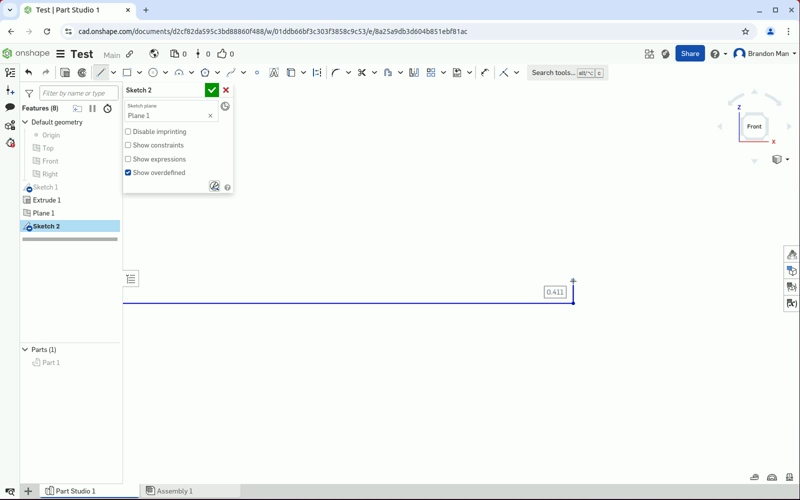
scroll(-6)
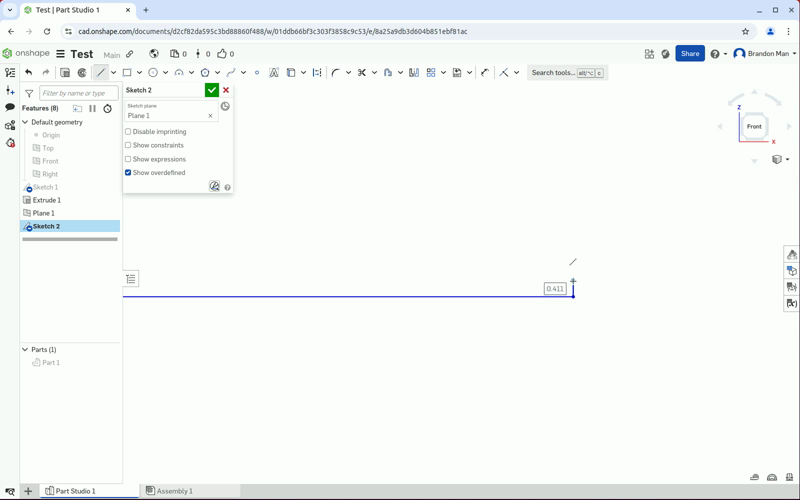
scroll(-6)
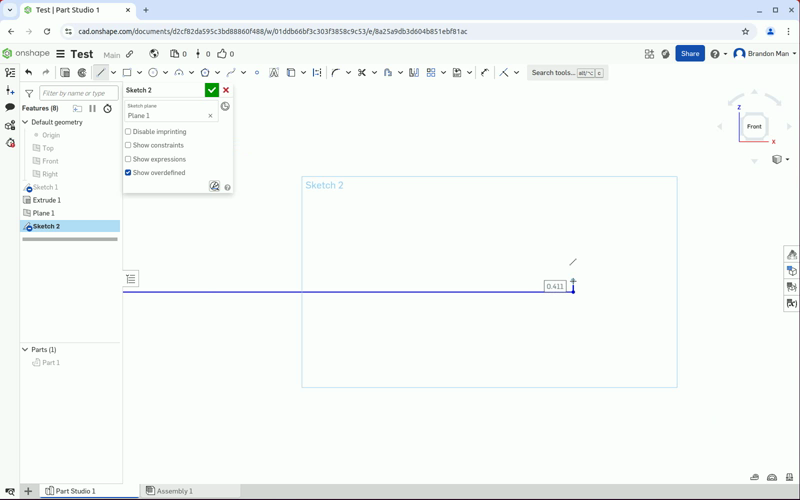
scroll(-6)
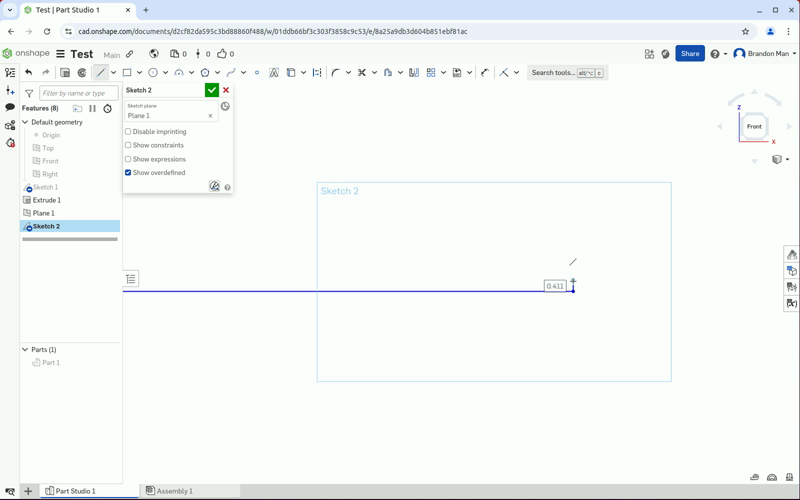
scroll(-6)
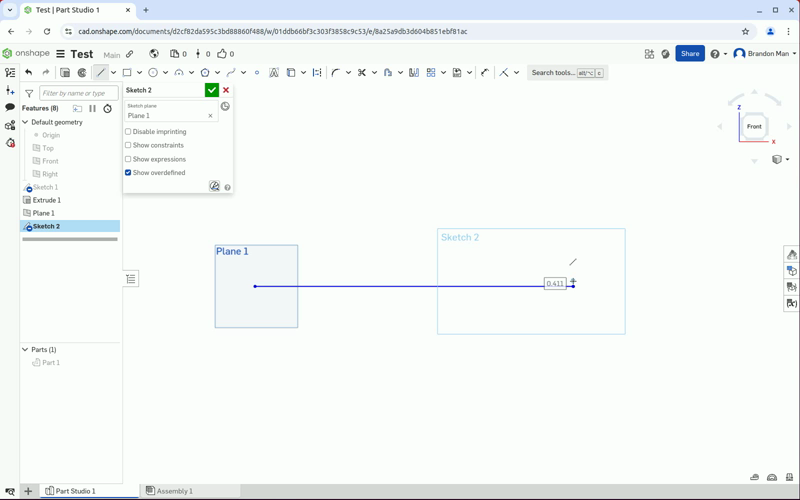
scroll(-6)
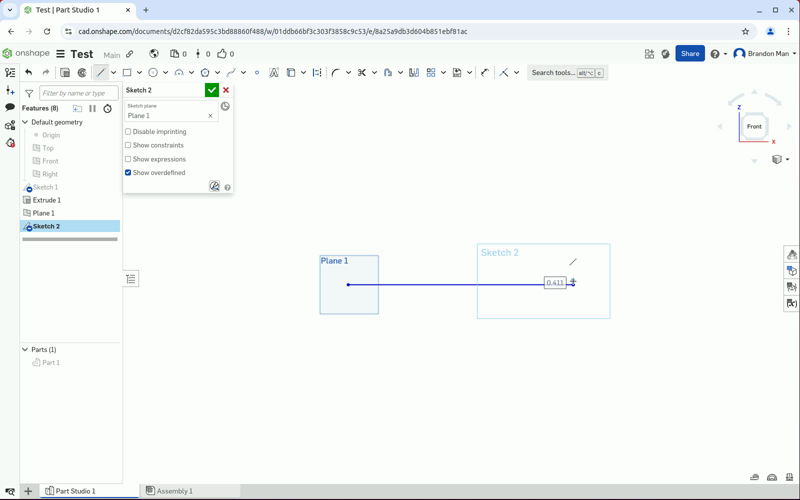
scroll(-6)
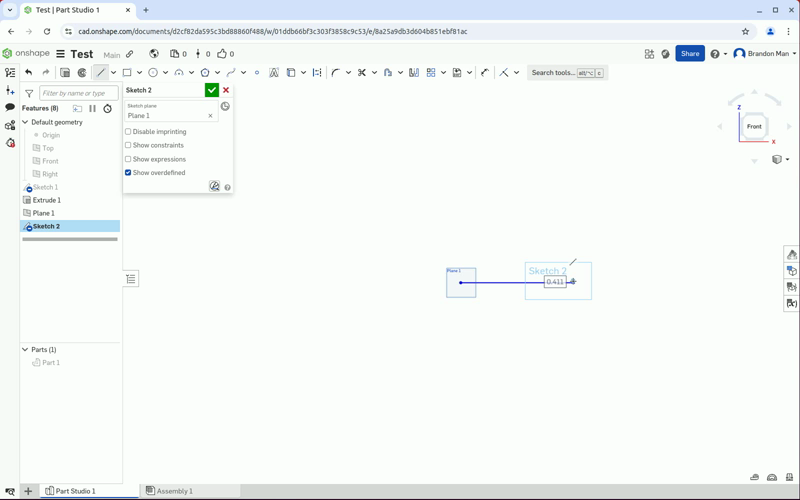
key_up(shift)
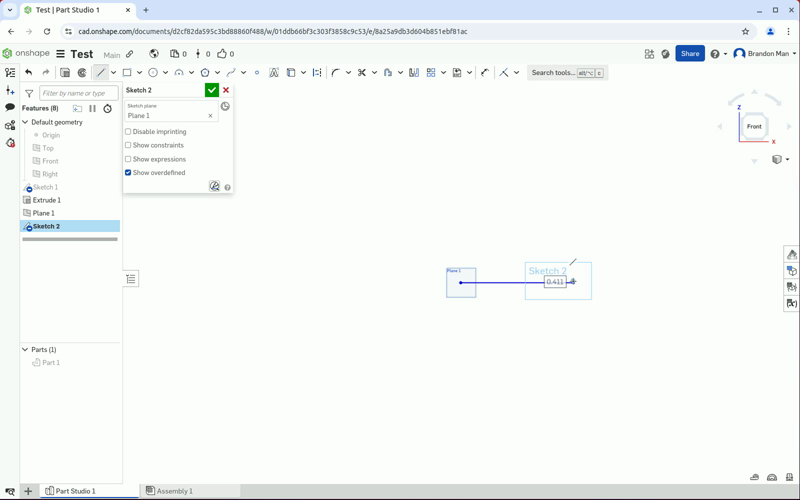
key_down(shift)
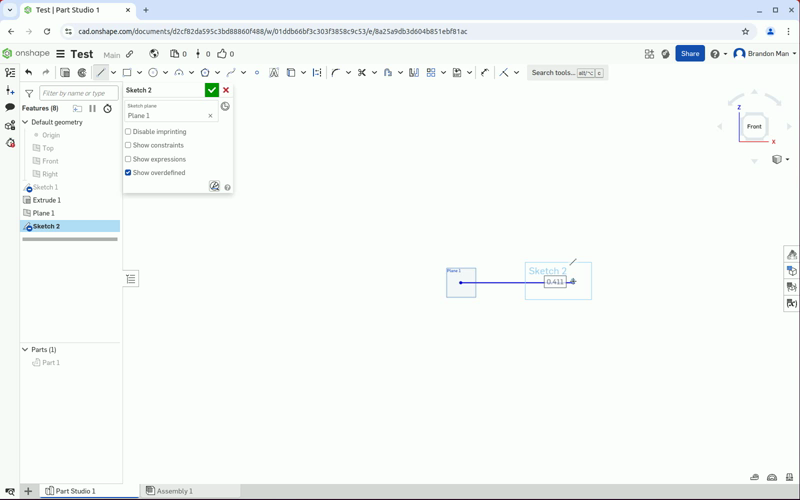
mouse_move(460, 280)
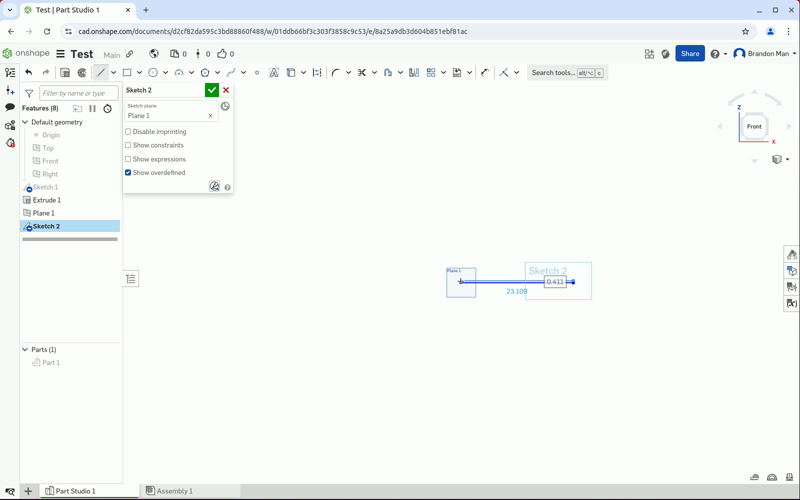
scroll(6)
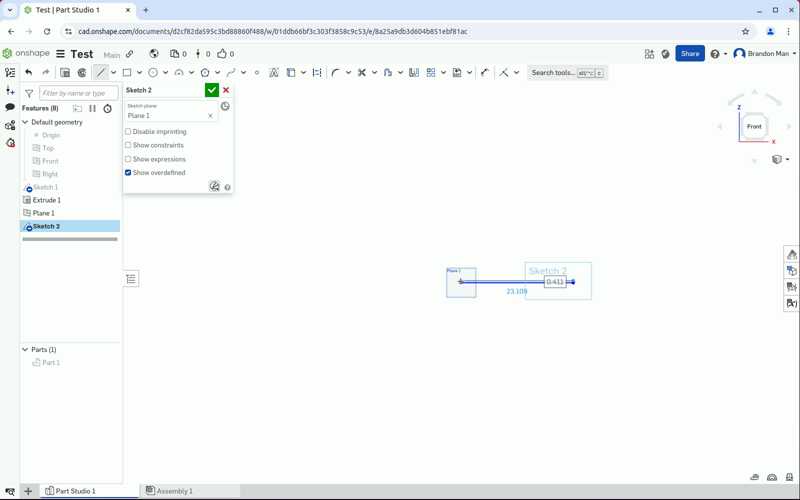
scroll(6)
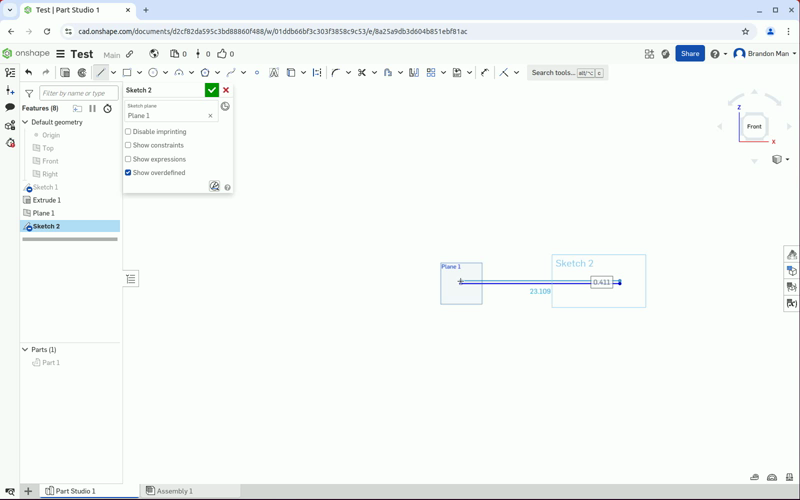
scroll(6)
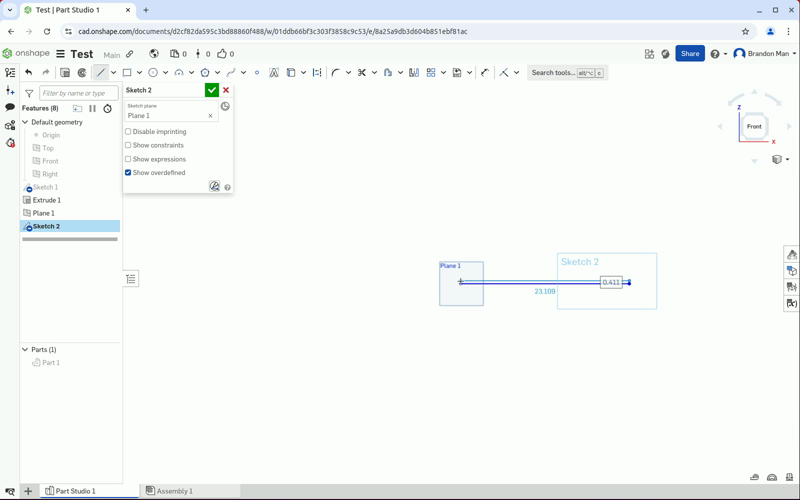
scroll(6)
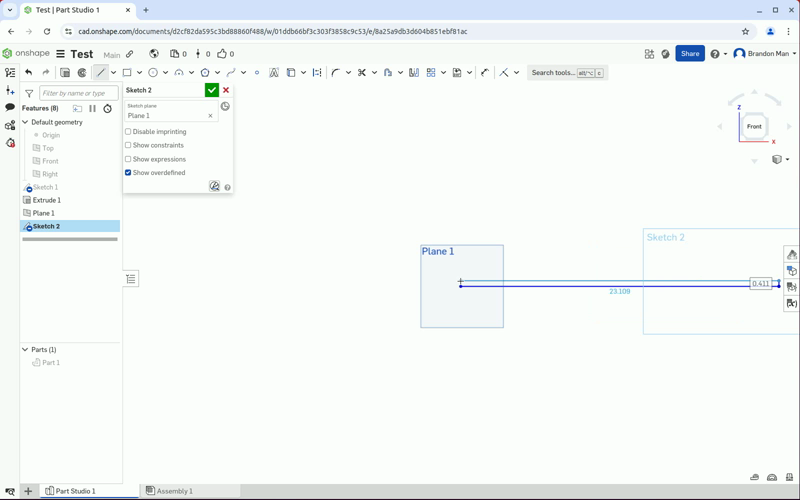
scroll(6)
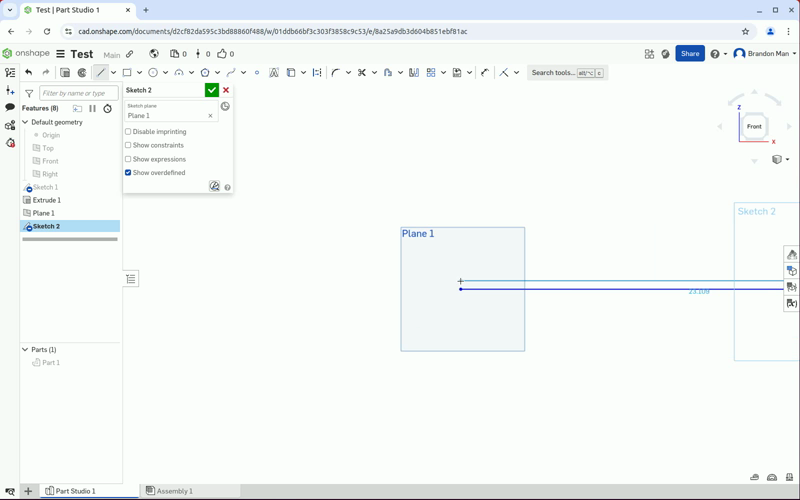
scroll(6)
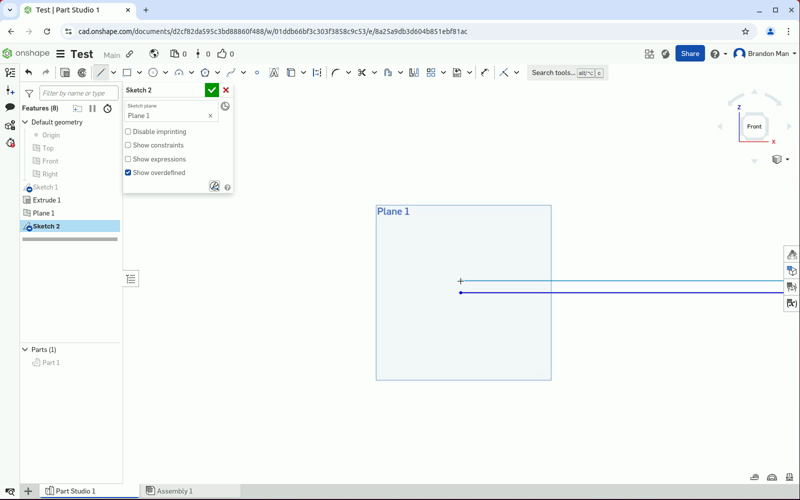
scroll(6)
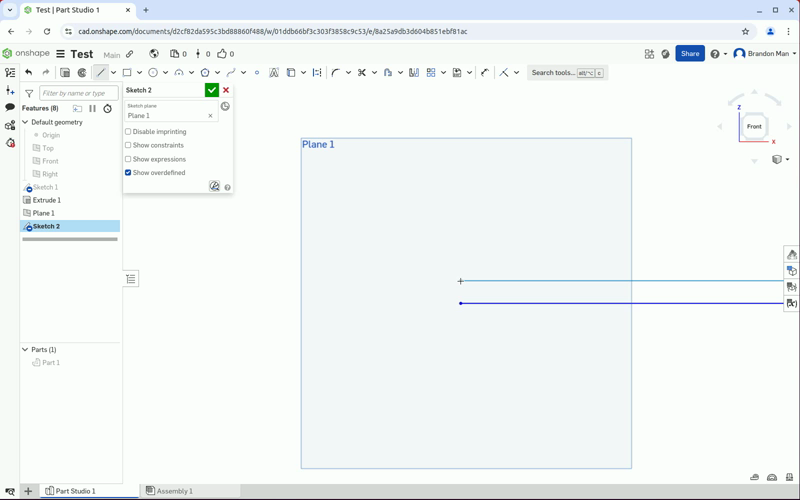
click(460, 280)
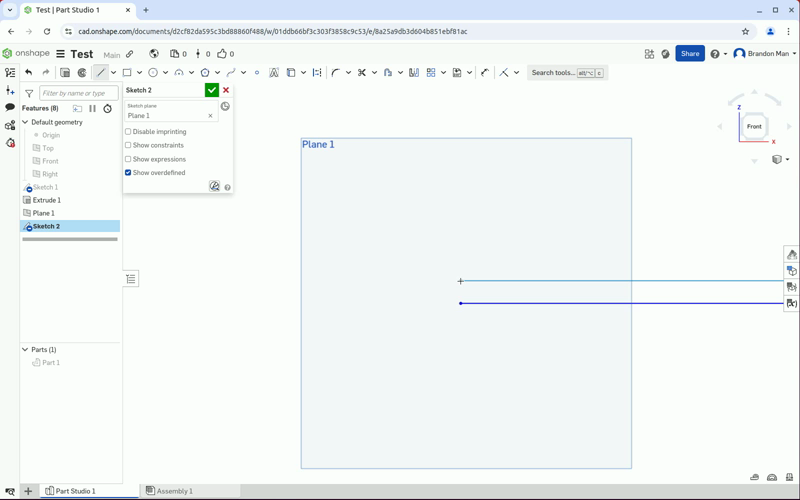
scroll(-6)
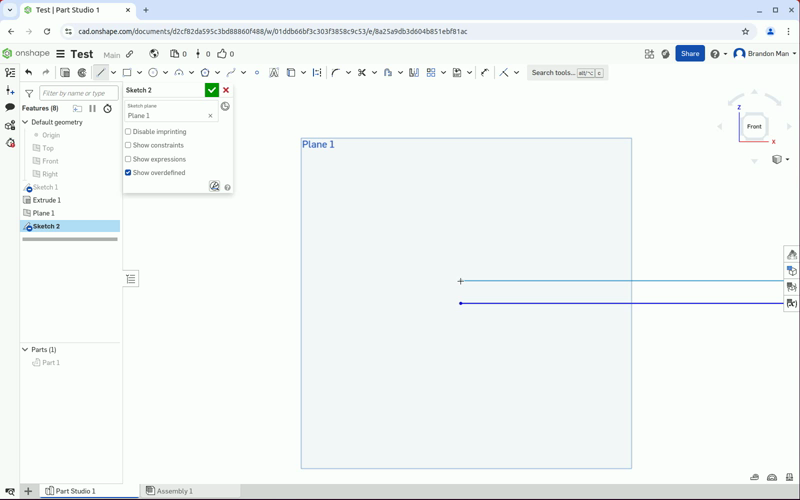
scroll(-6)
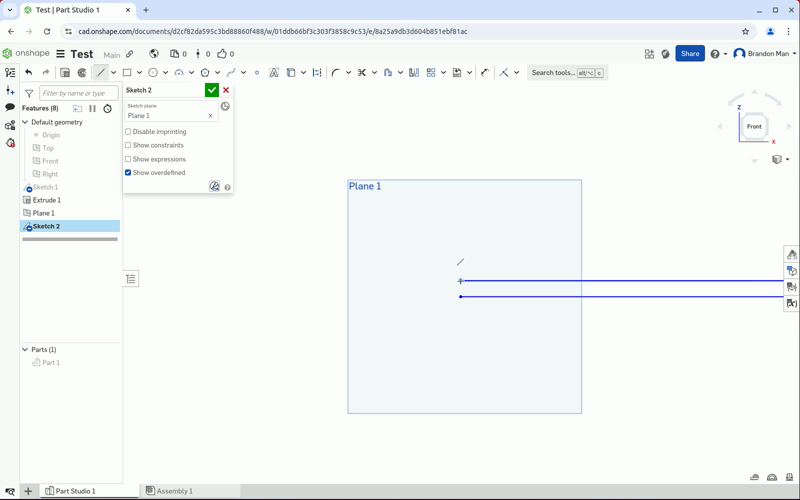
scroll(-6)
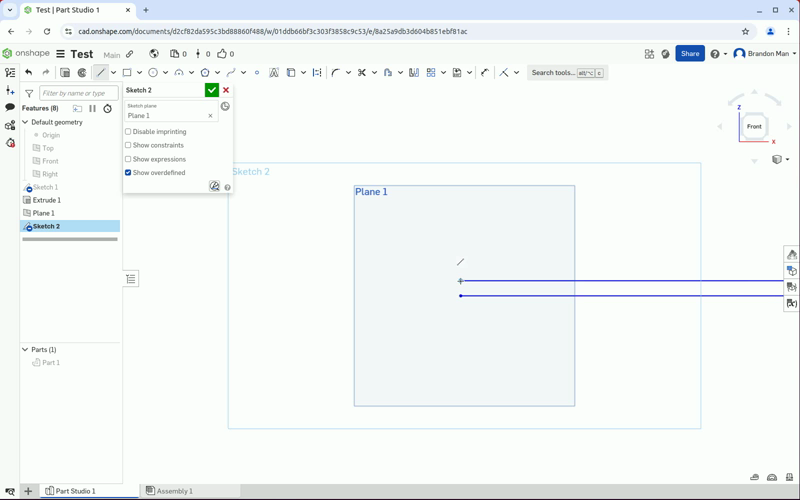
scroll(-6)
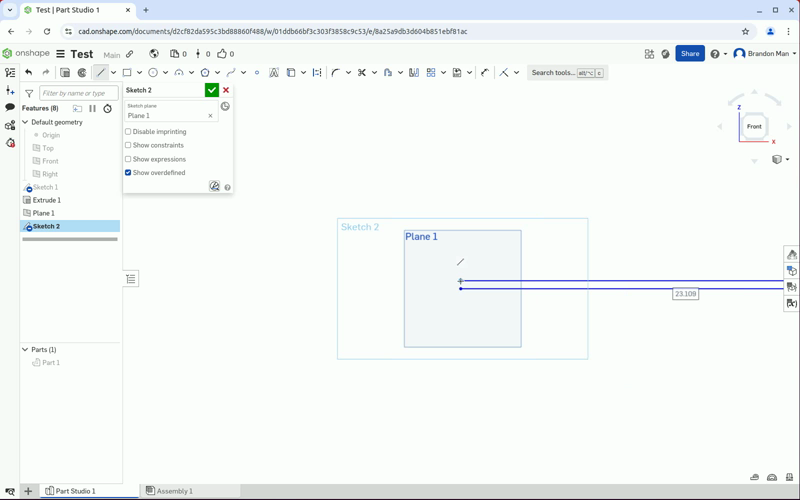
scroll(-6)
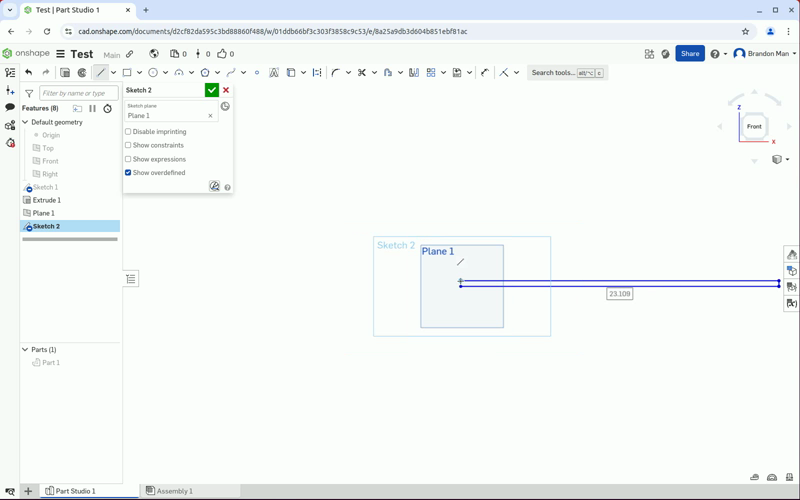
scroll(-6)
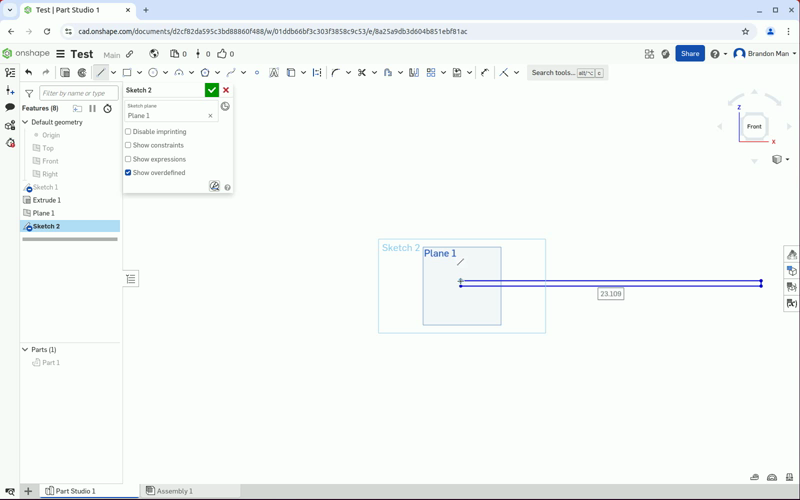
scroll(-6)
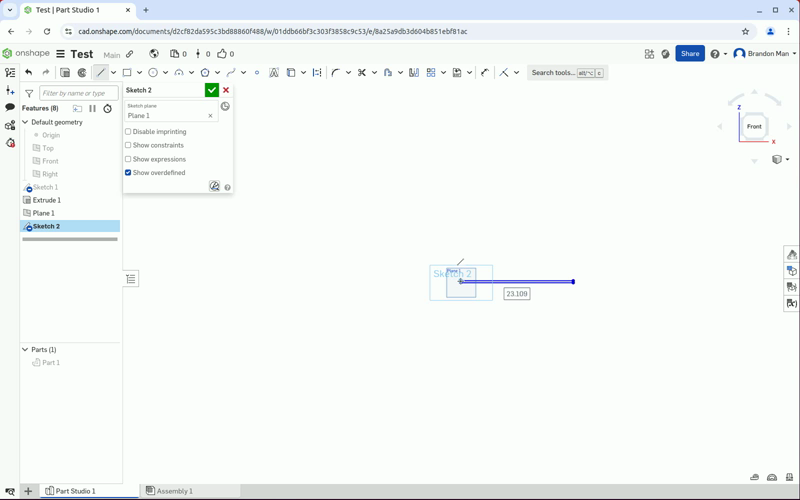
key_up(shift)
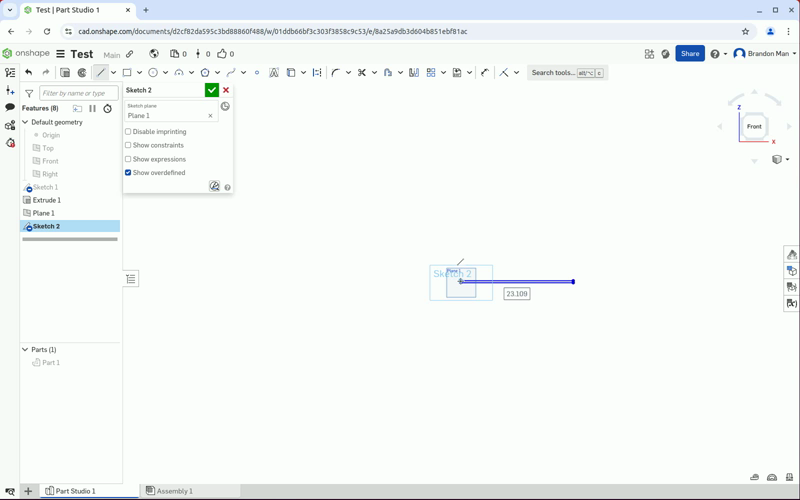
mouse_move(490, 280)
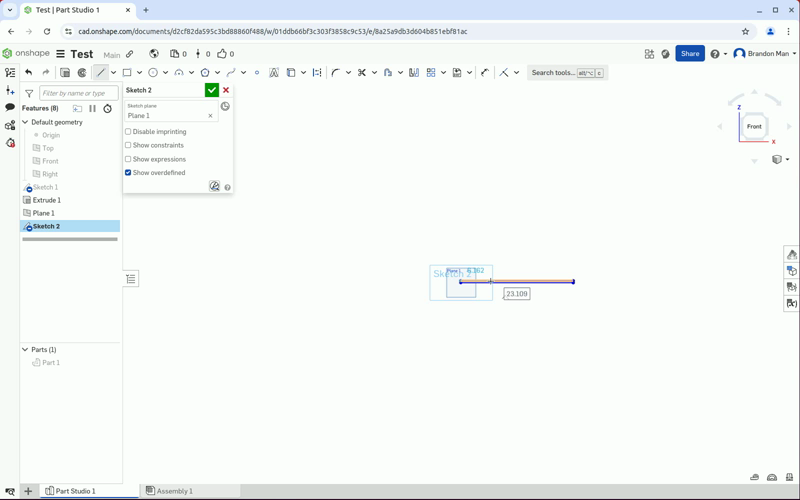
key_down(shift)
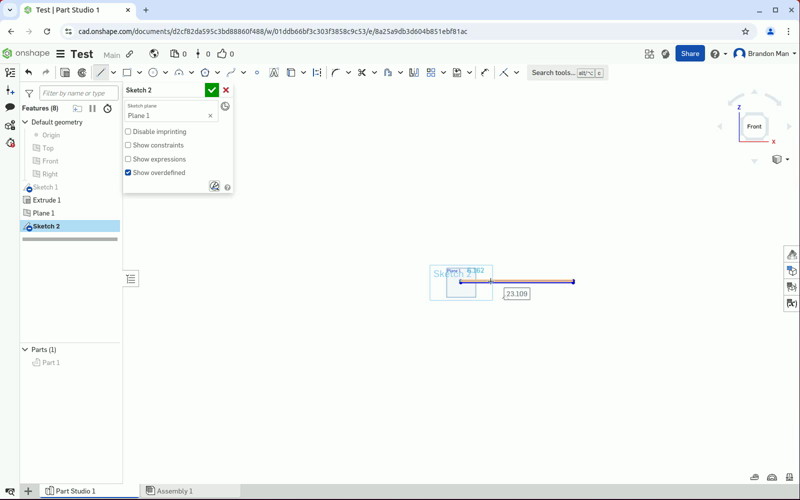
mouse_move(460, 282)
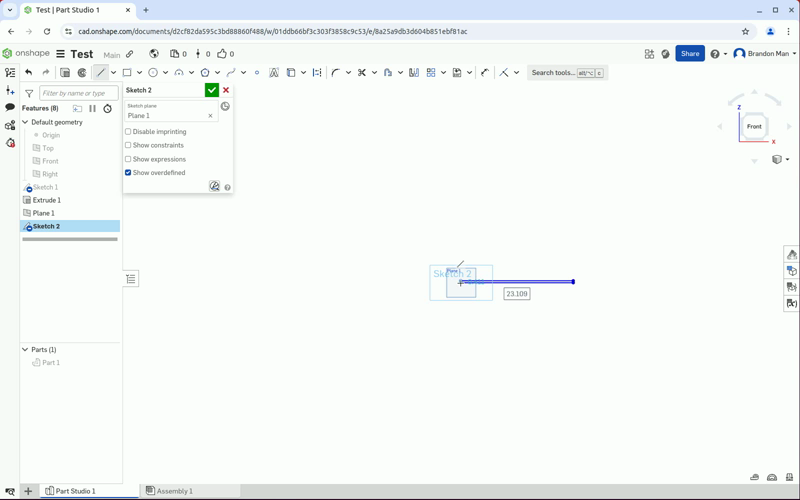
scroll(6)
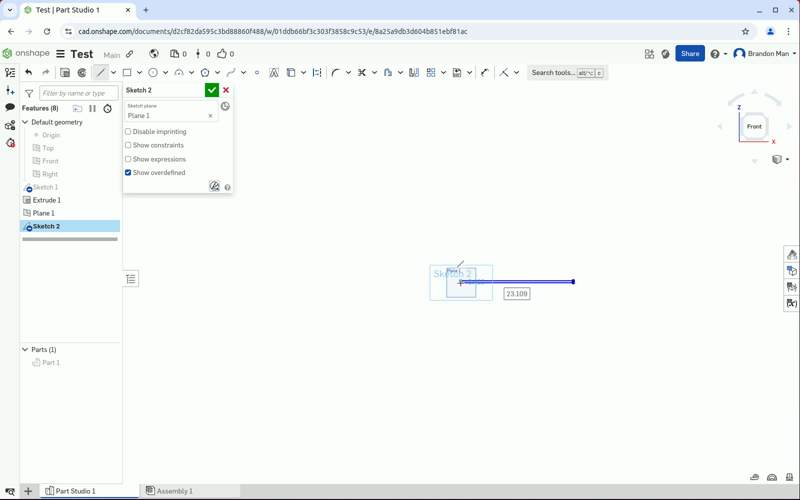
scroll(6)
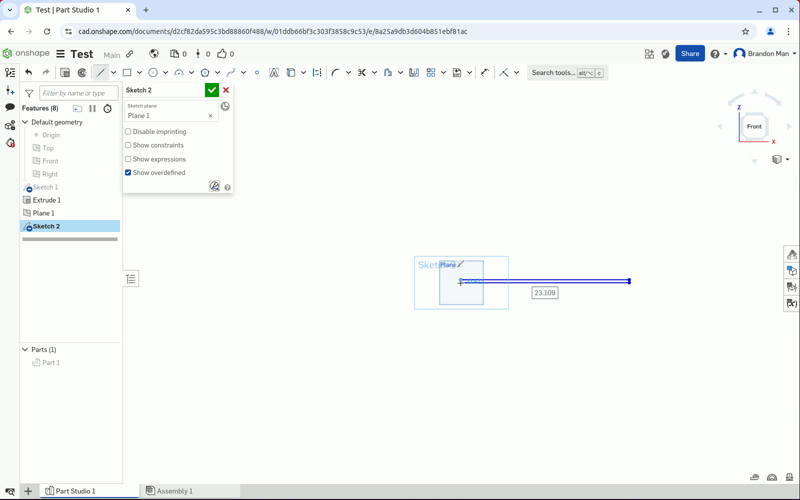
scroll(6)
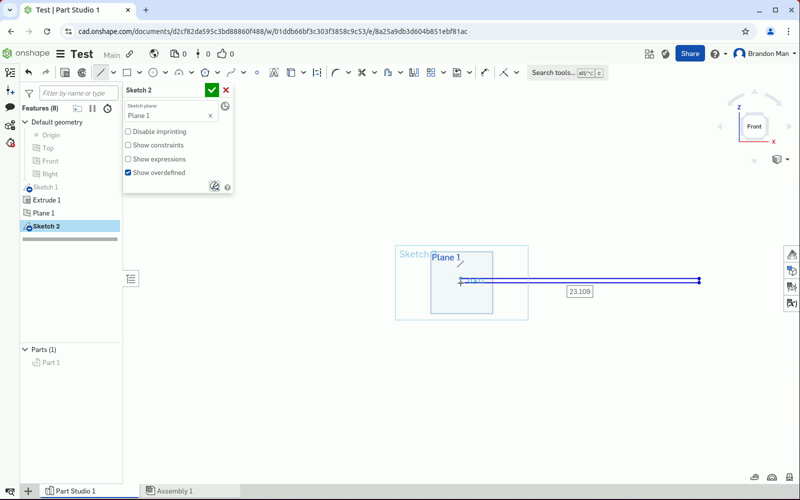
scroll(6)
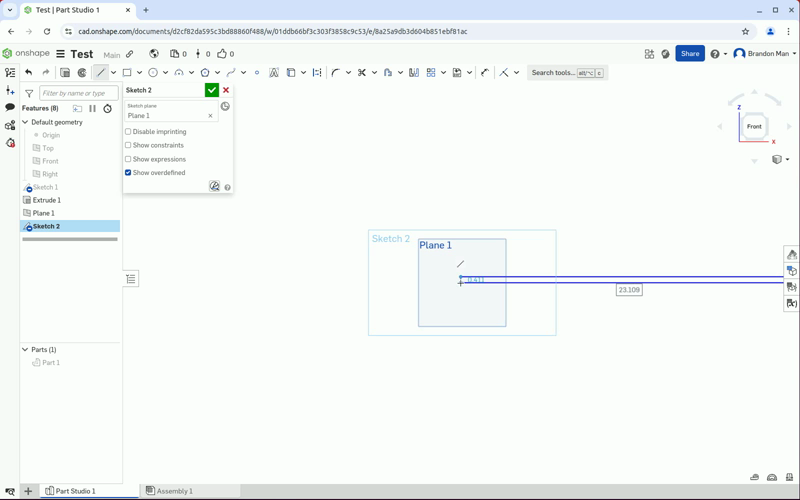
scroll(6)
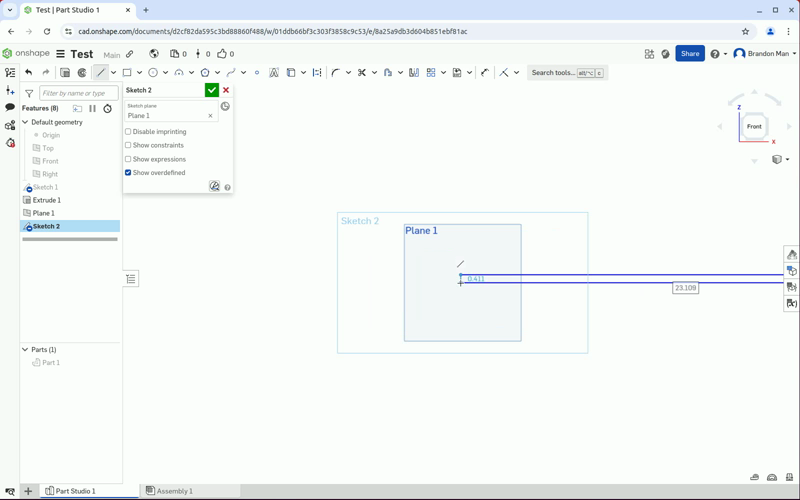
scroll(6)
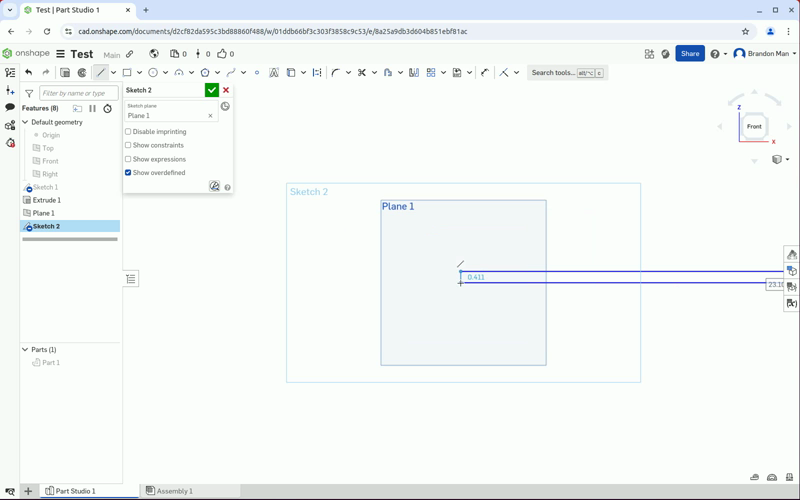
scroll(6)
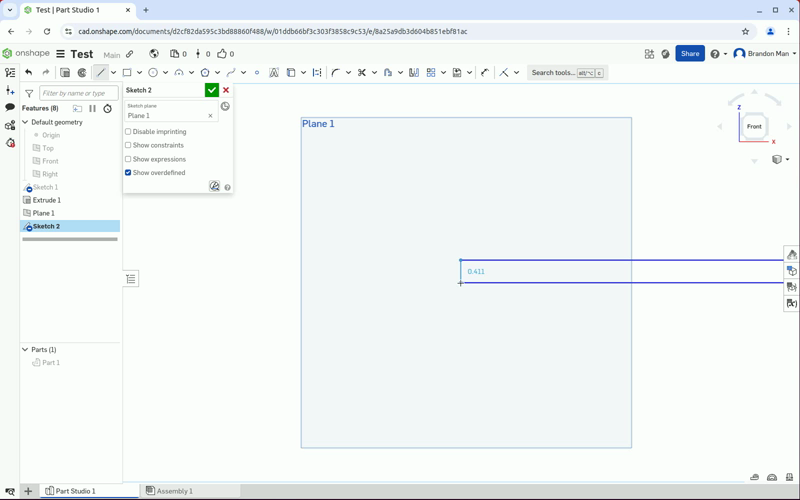
key_up(shift)
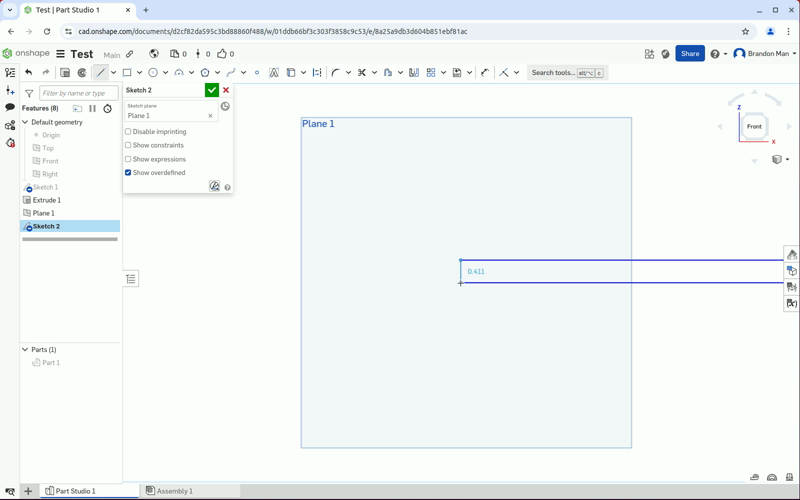
click(460, 282)
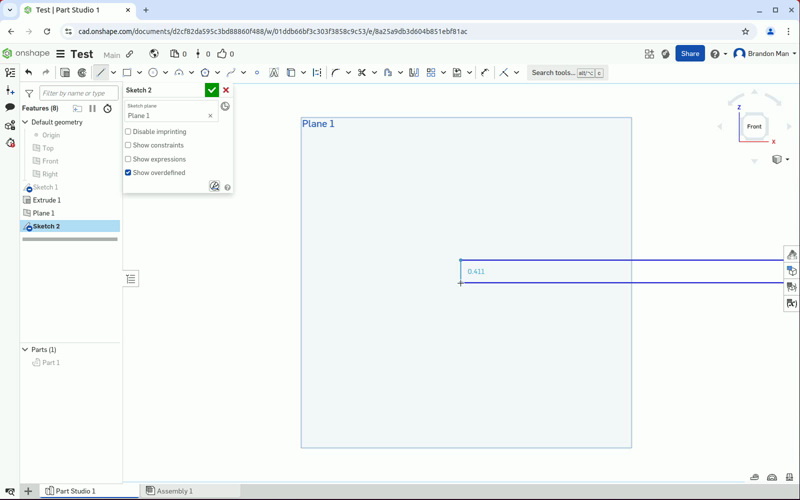
scroll(-6)
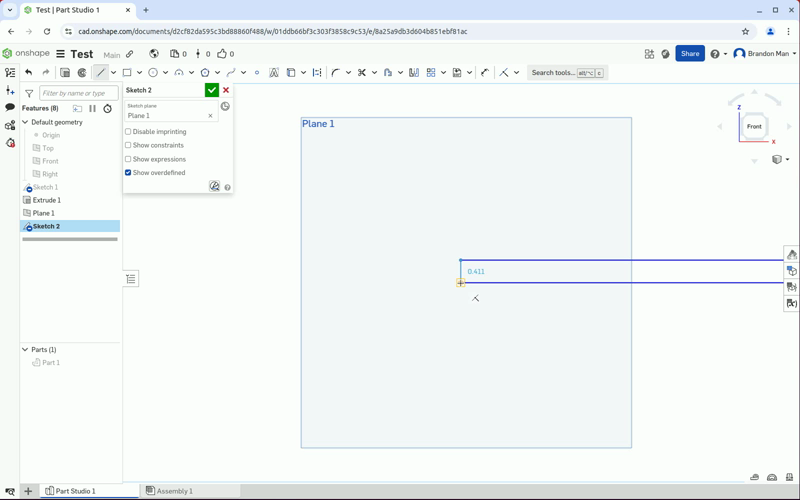
scroll(-6)
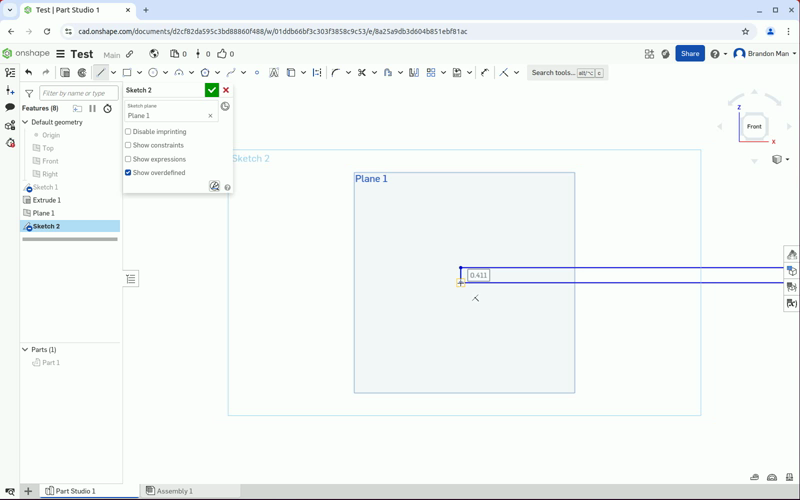
scroll(-6)
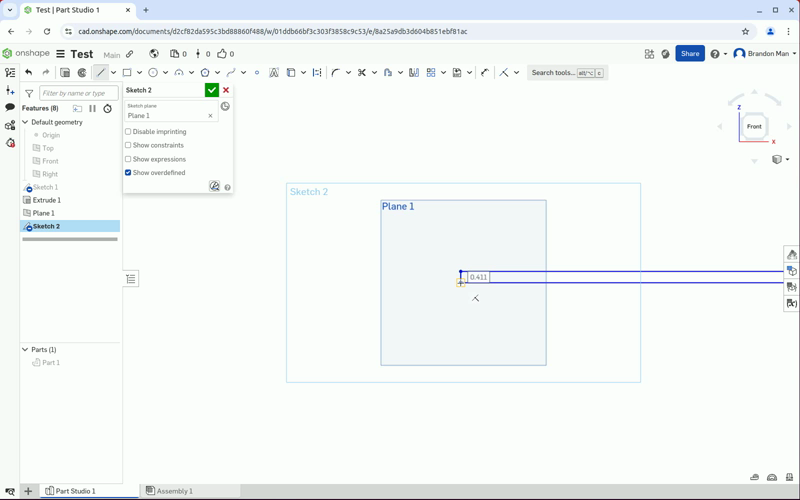
scroll(-6)
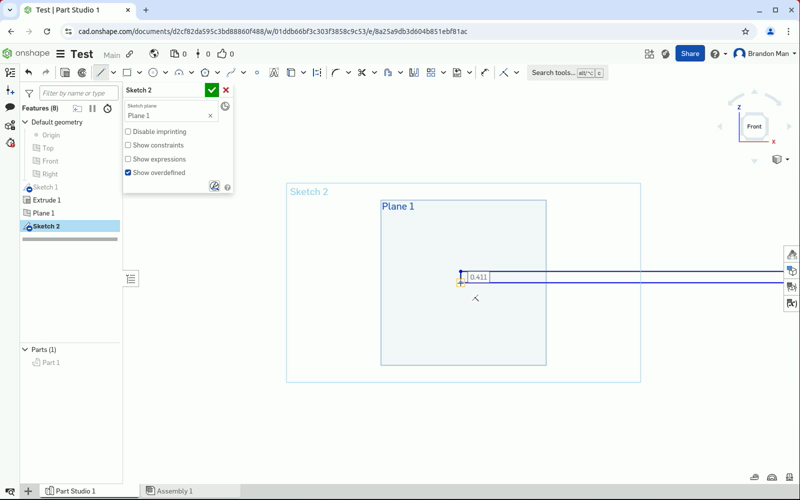
scroll(-6)
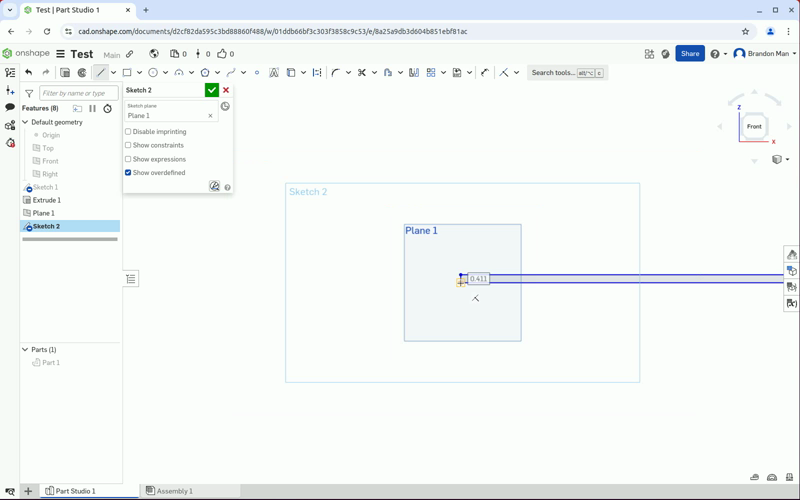
scroll(-6)
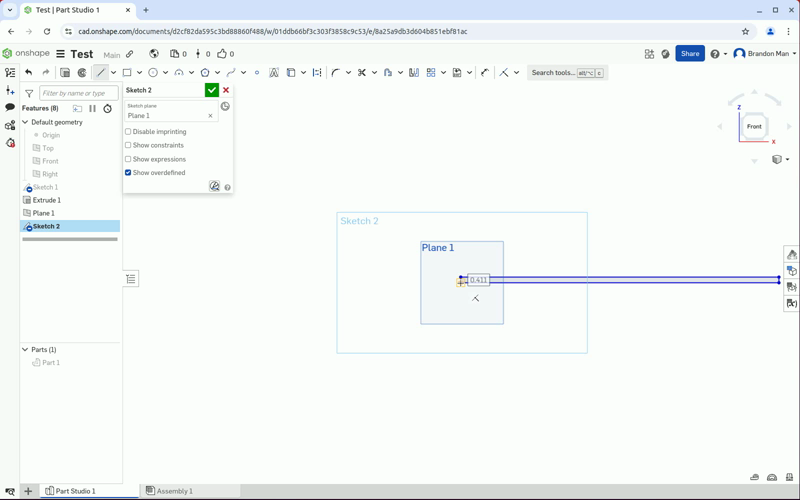
scroll(-6)
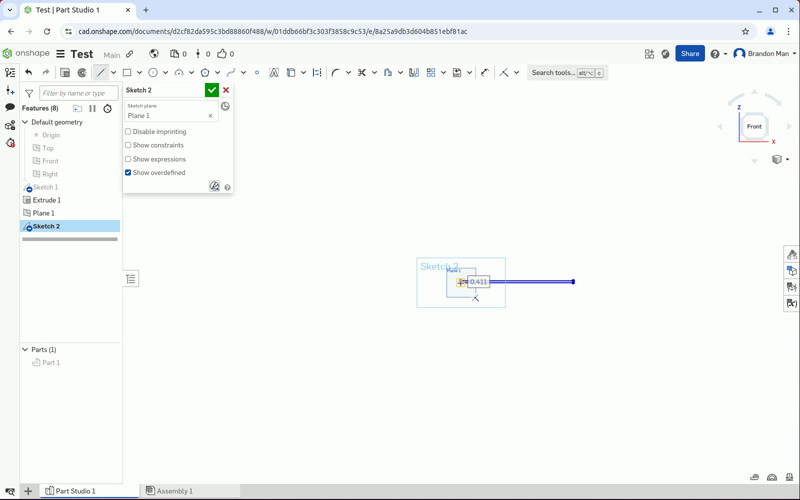
key(esc)
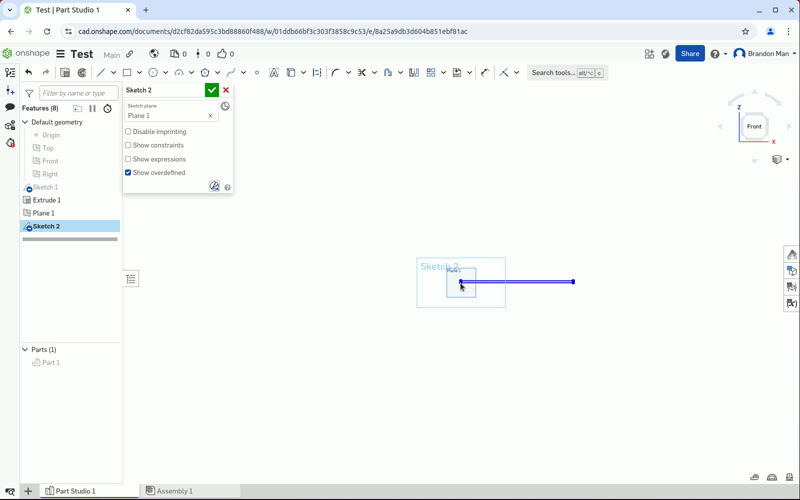
mouse_move(565, 281)
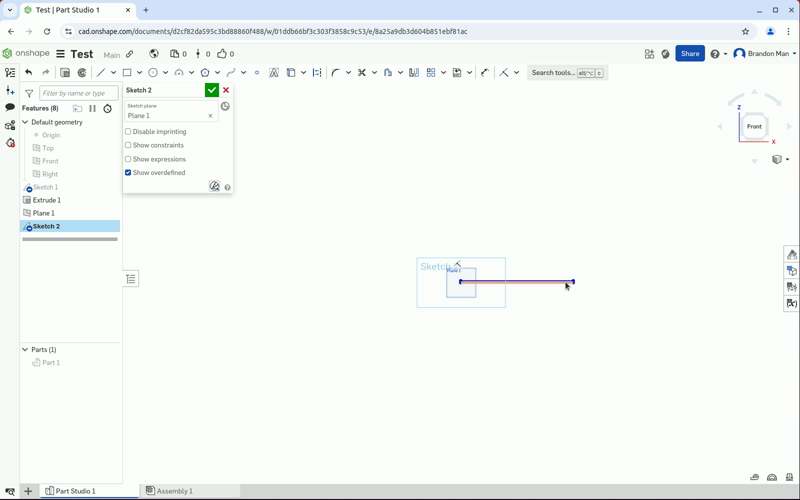
scroll(6)
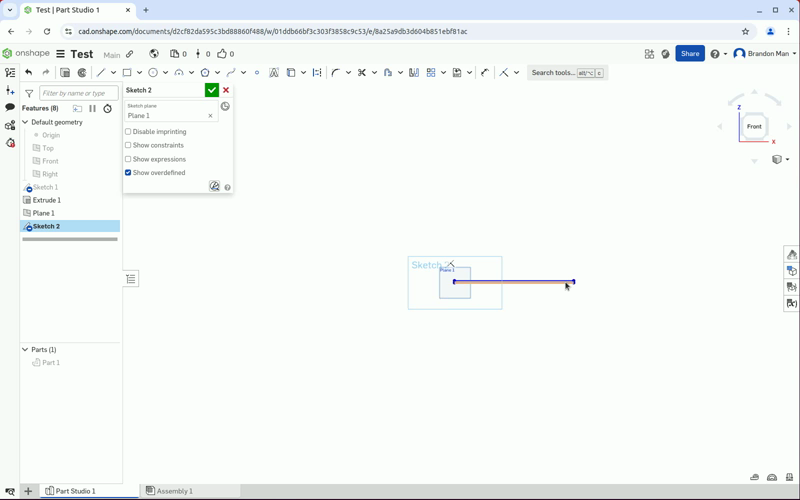
scroll(6)
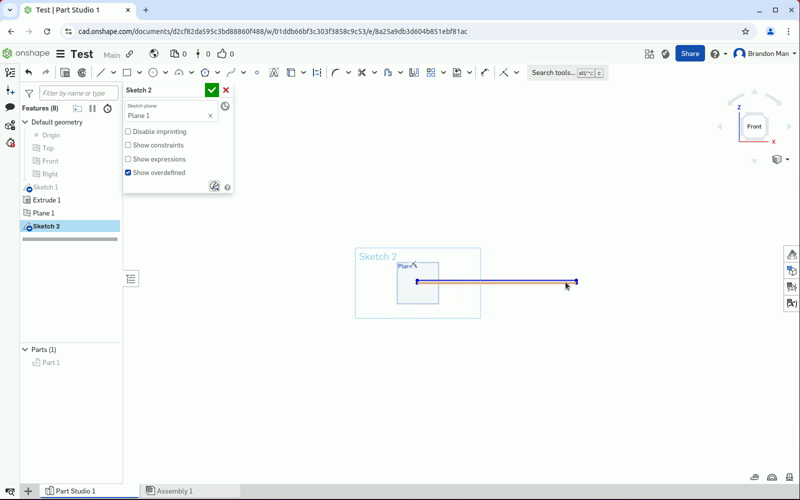
scroll(6)
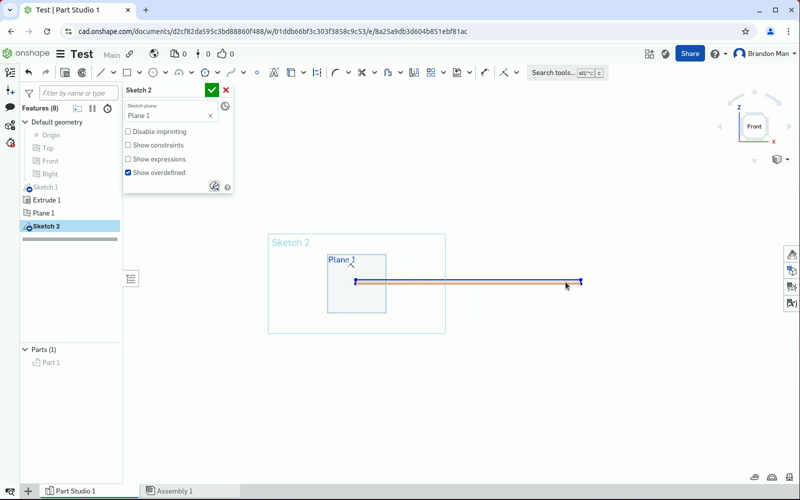
scroll(6)
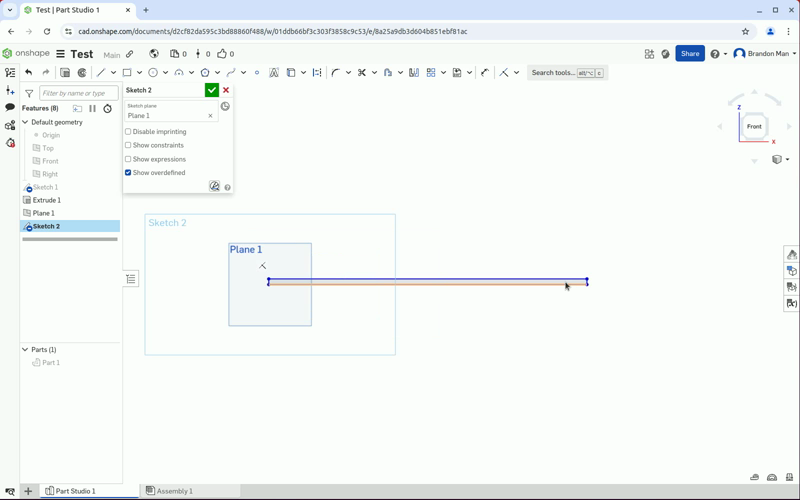
scroll(6)
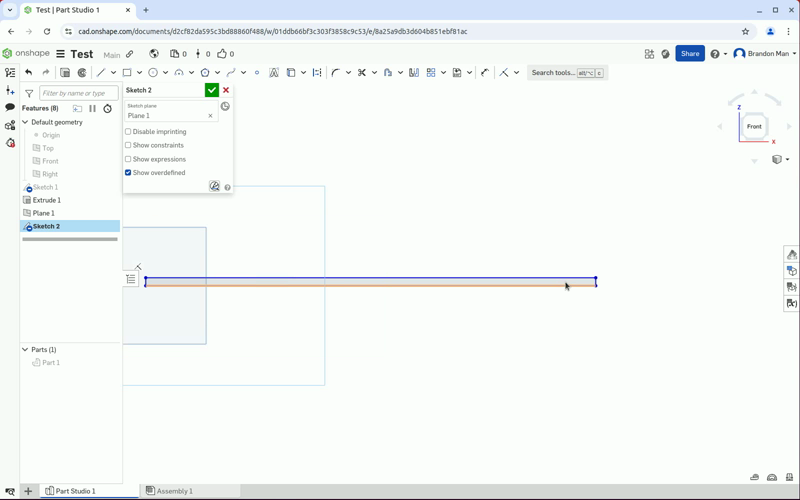
scroll(6)
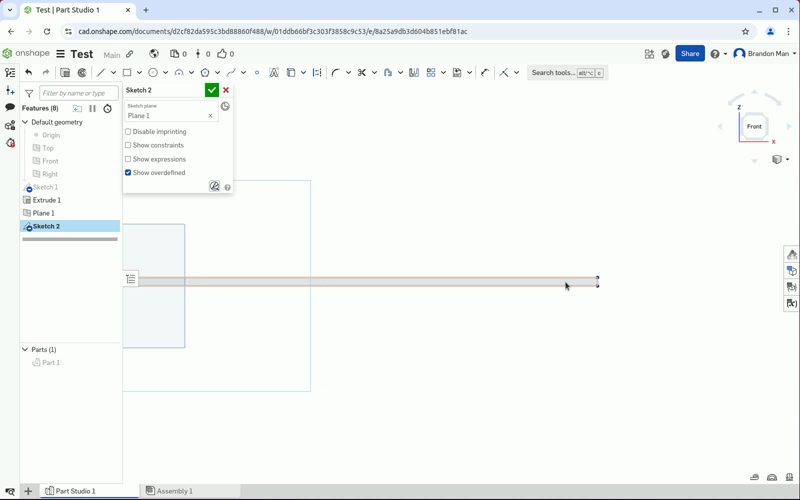
scroll(6)
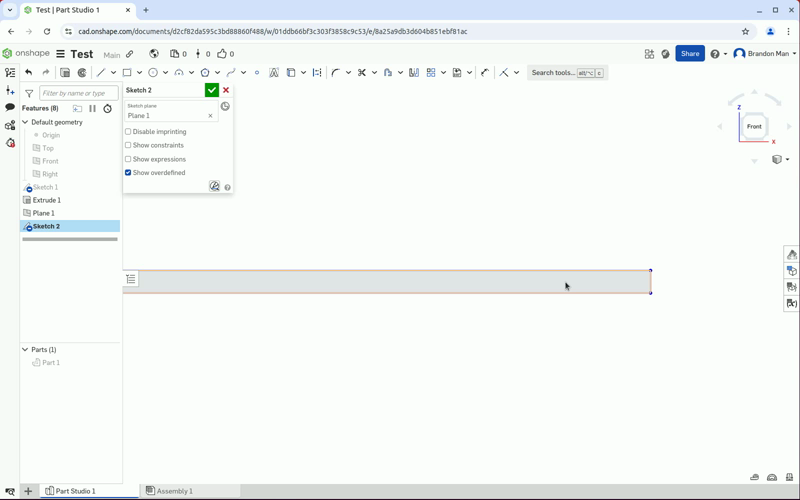
click(565, 281)
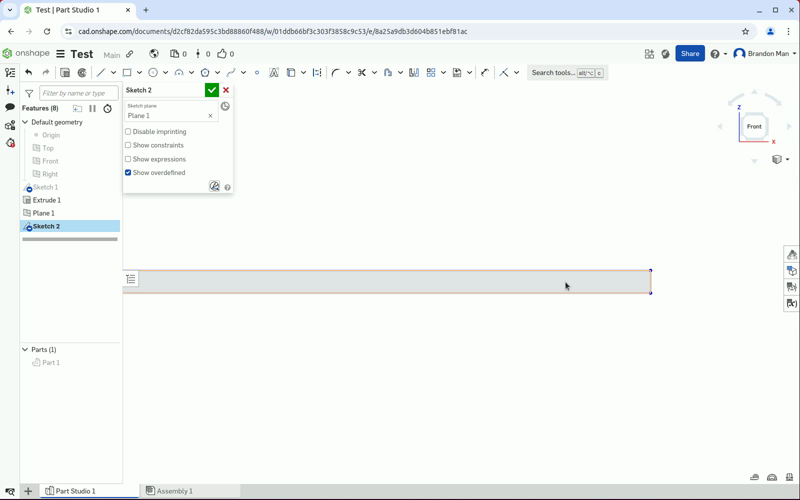
scroll(-6)
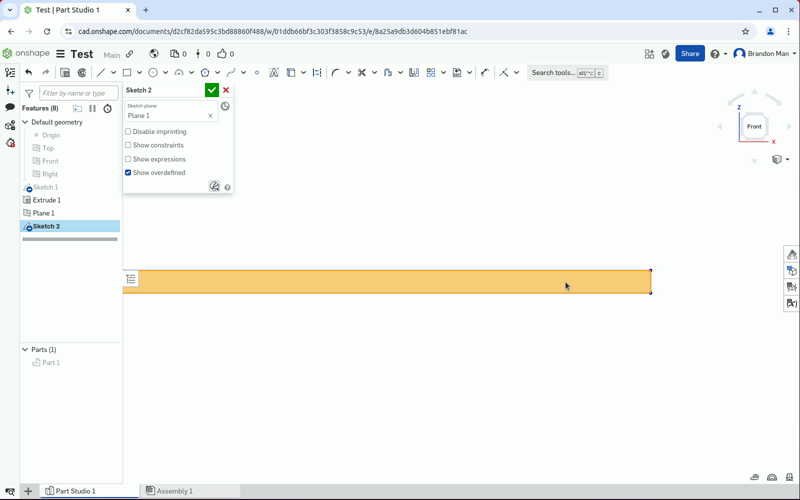
scroll(-6)
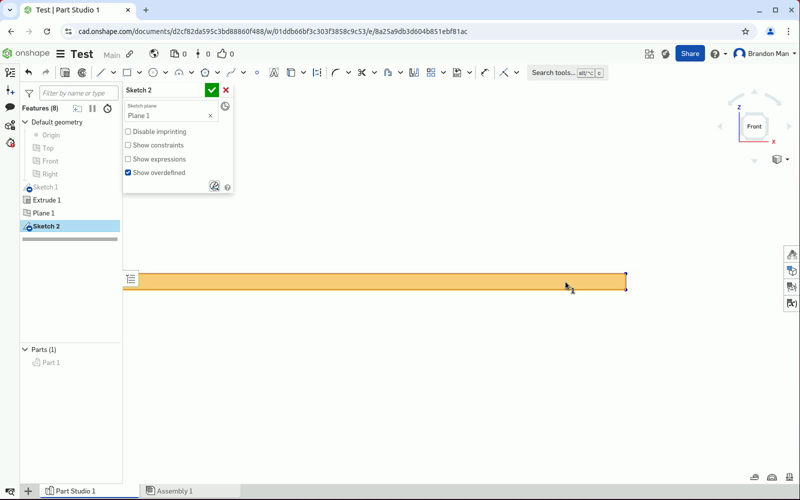
scroll(-6)
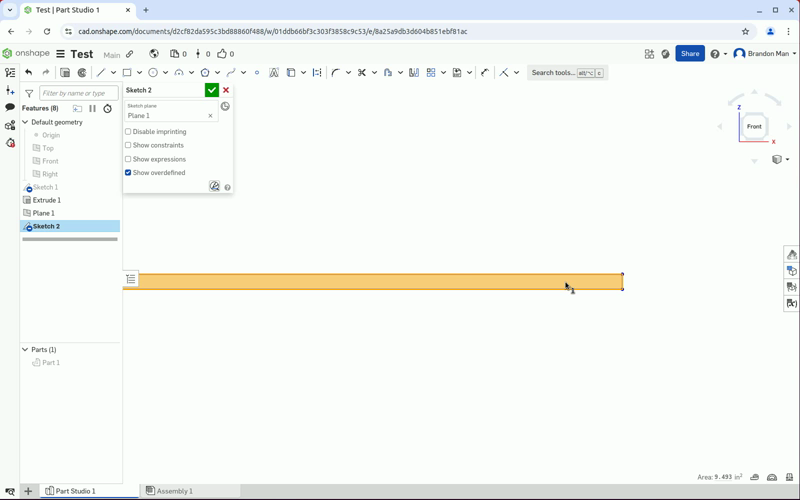
scroll(-6)
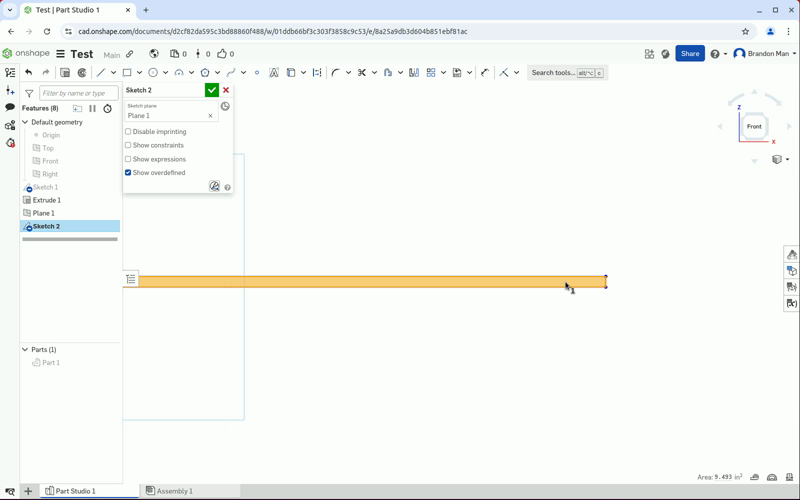
scroll(-6)
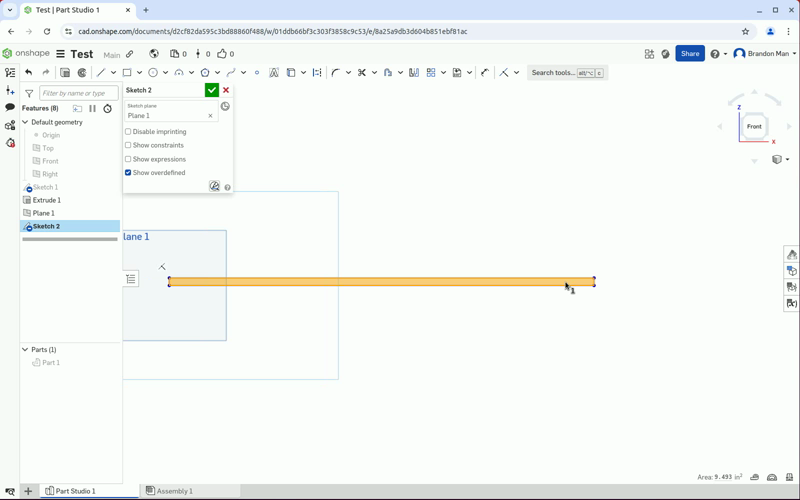
scroll(-6)
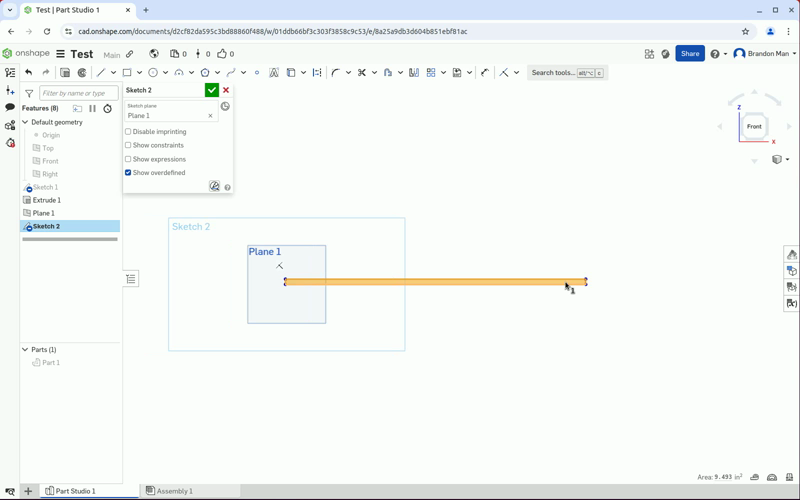
scroll(-6)
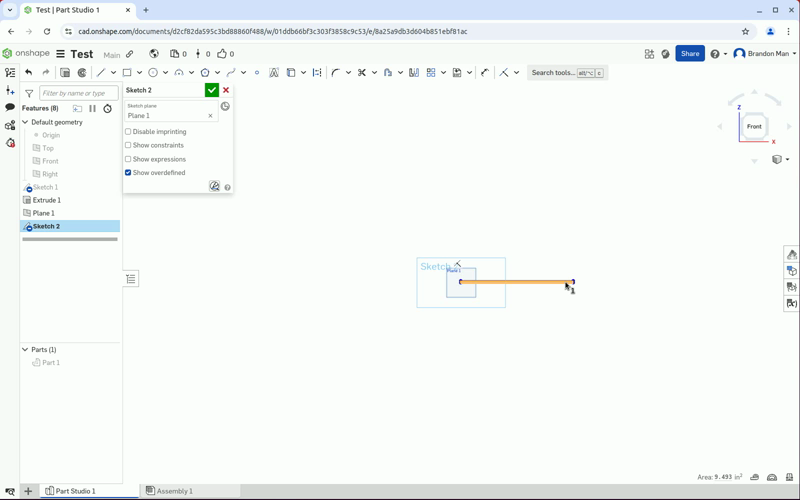
mouse_move(73, 352)
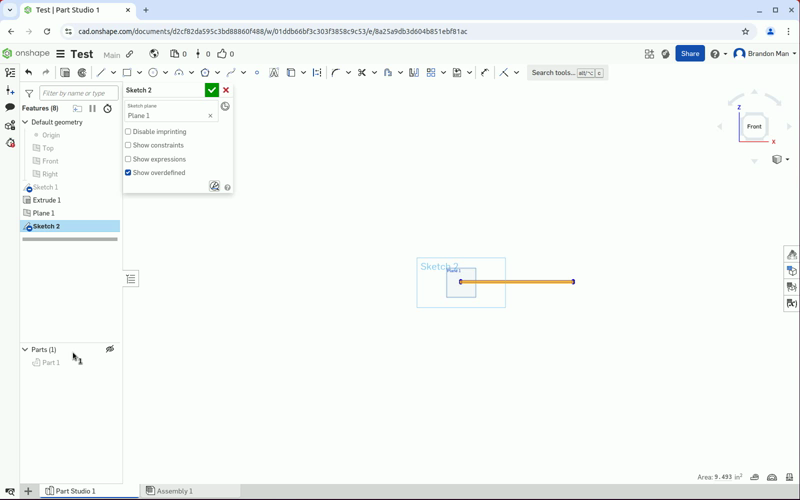
key(shift+y)
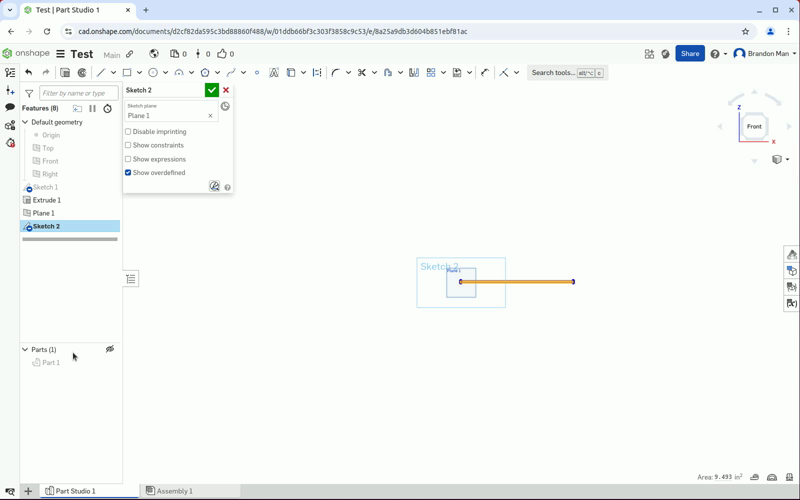
key(shift+e)
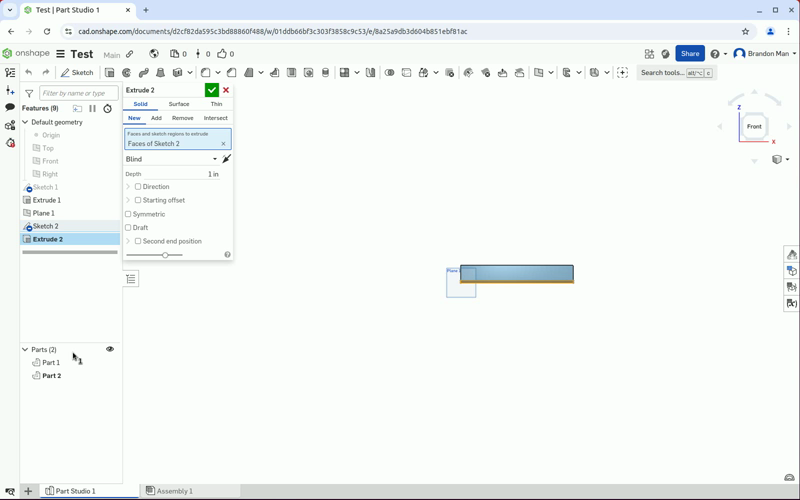
mouse_move(143, 106)
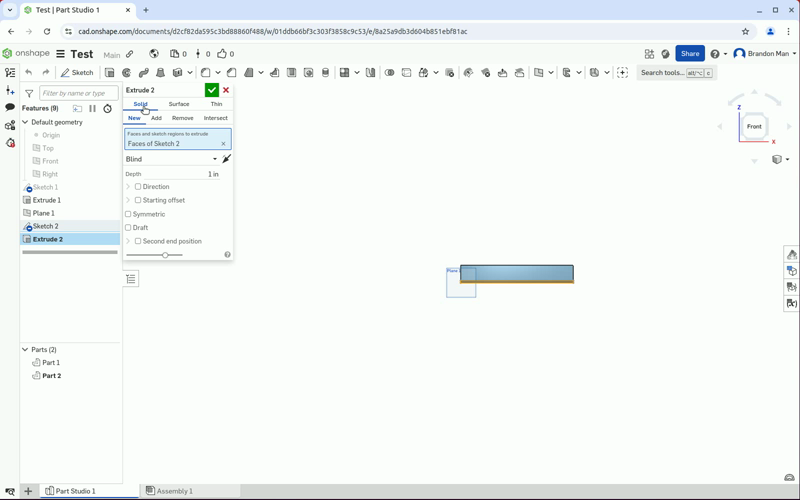
click(143, 106)
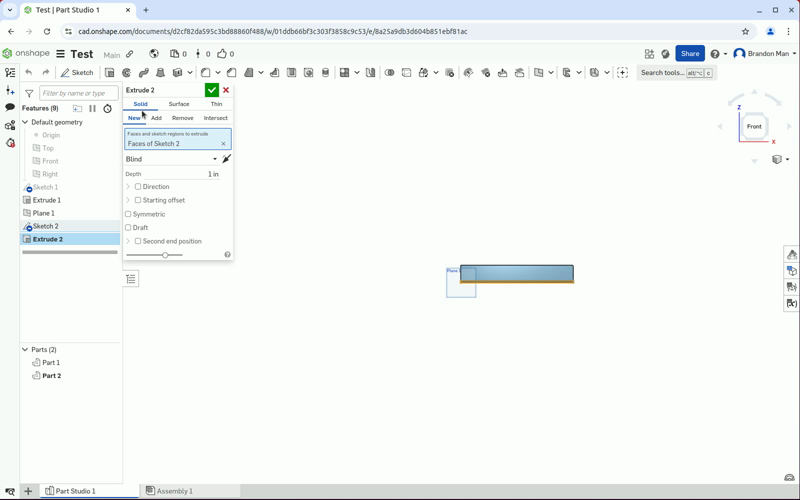
mouse_move(137, 120)
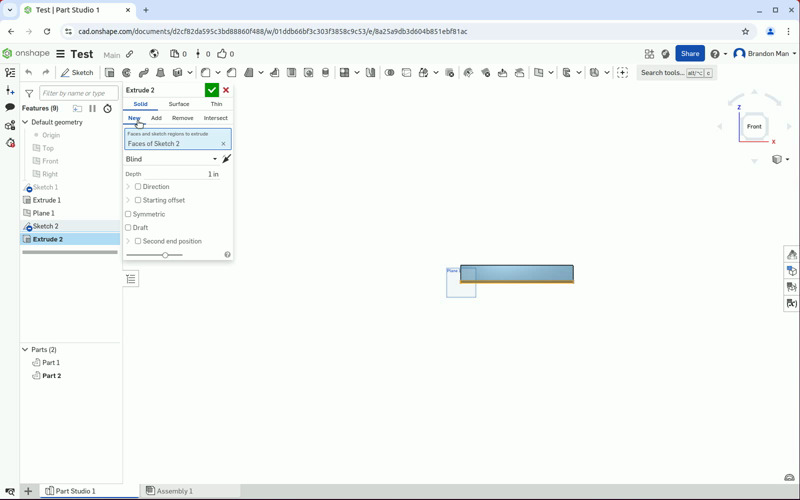
click(137, 120)
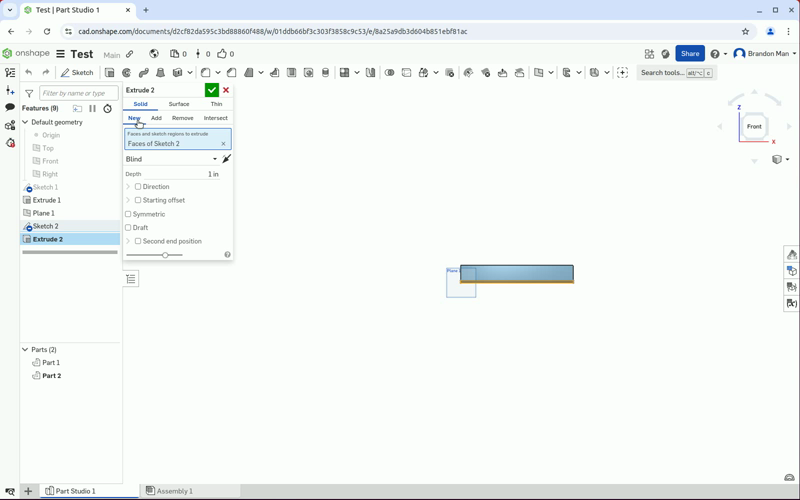
key(tab, 4)
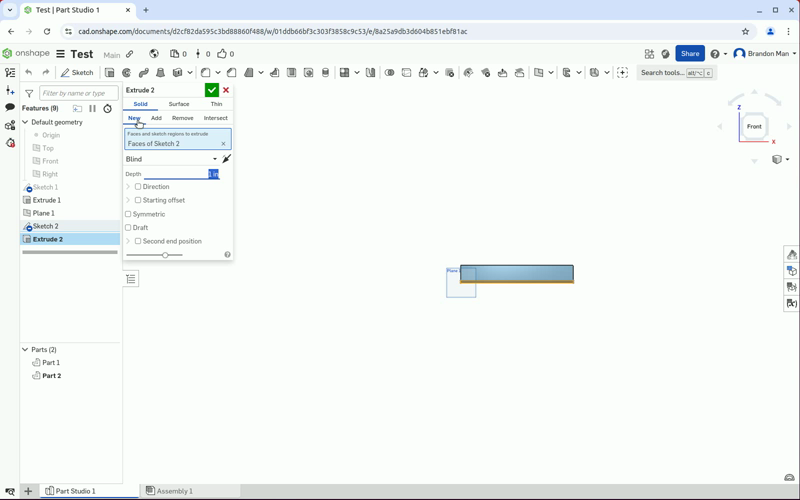
text(3.129)
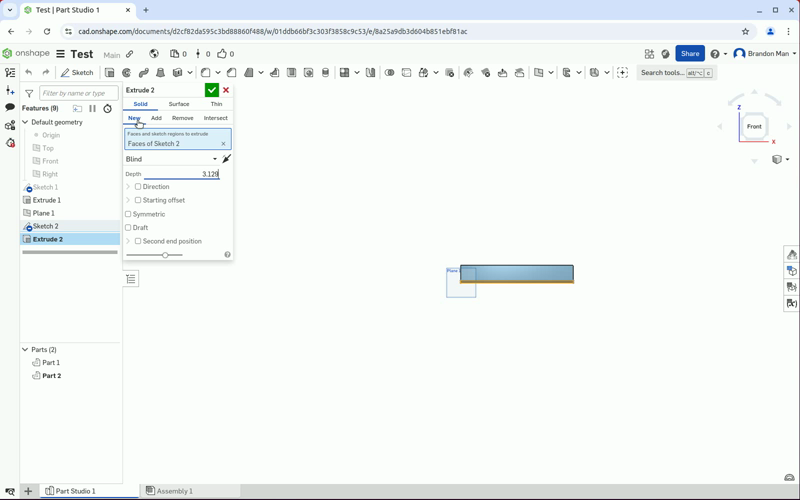
key(enter)
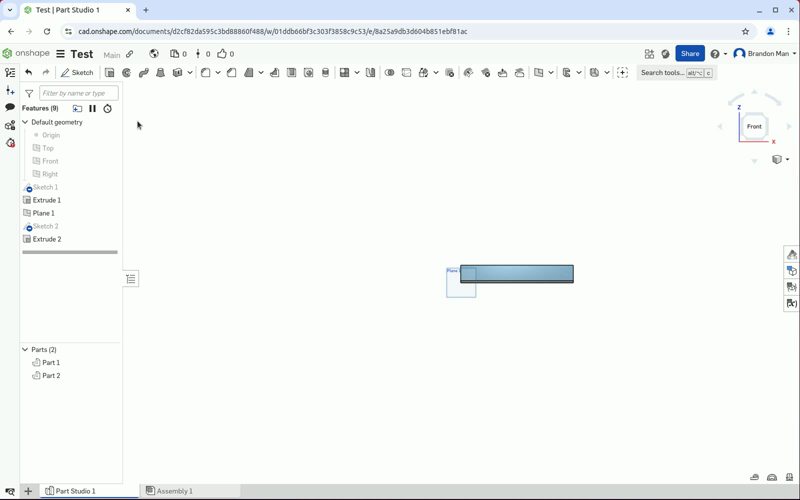
key(shift+h)
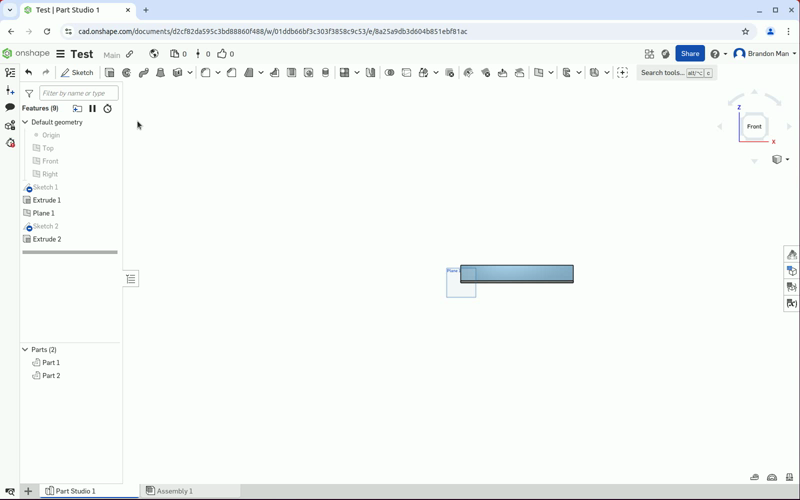
key(shift+h)
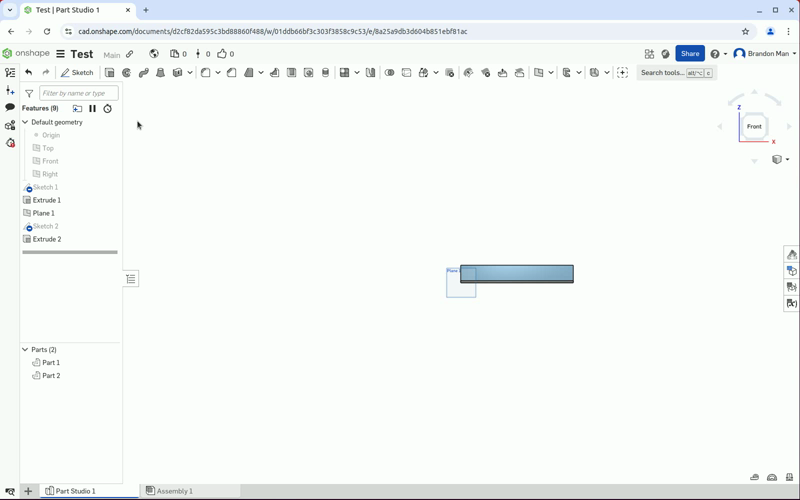
key(shift+7)
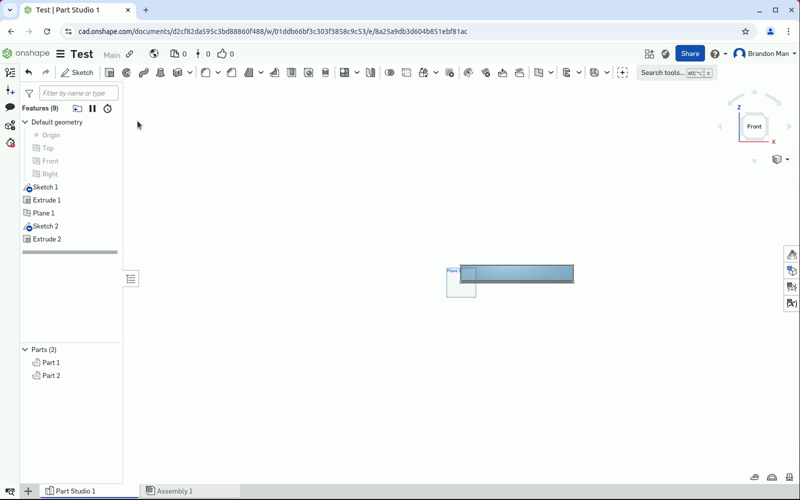
key(left, 2)
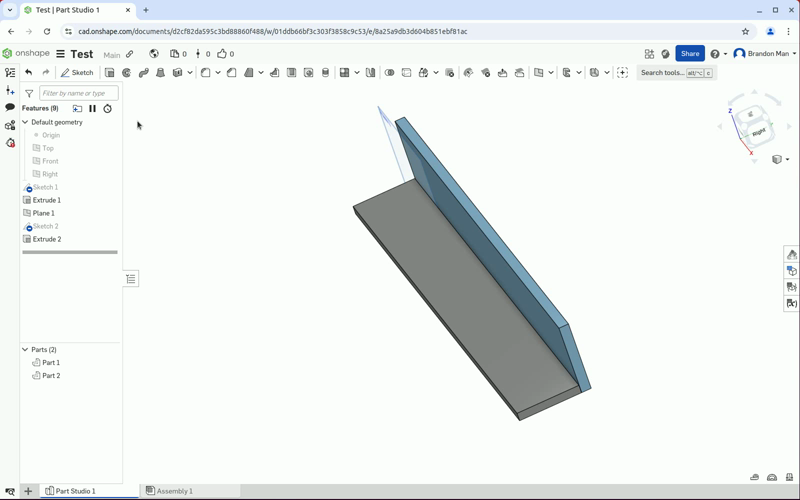
key(down, 2)
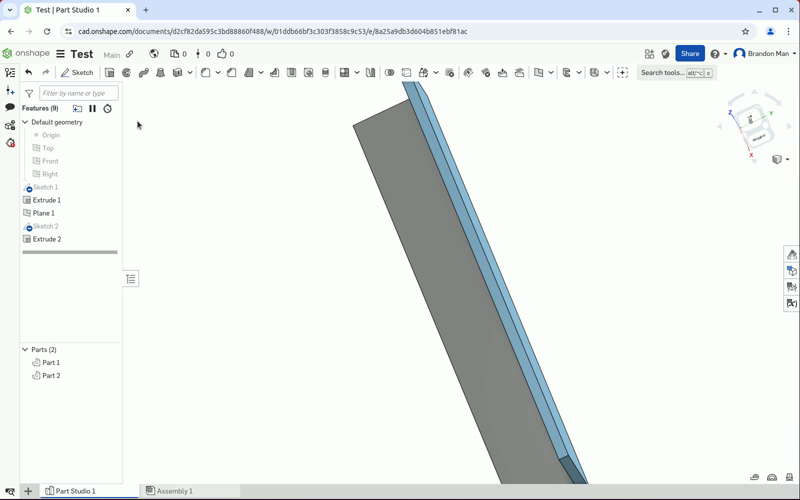
key(up, 2)
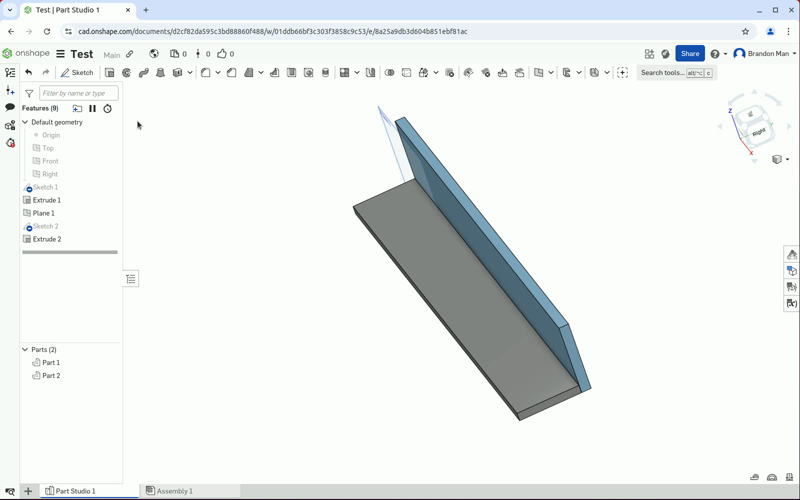
key(right, 2)
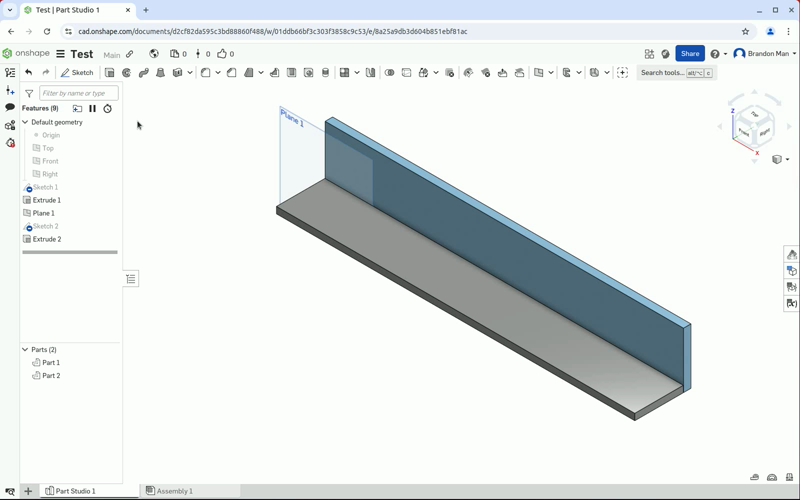
mouse_move(73, 189)
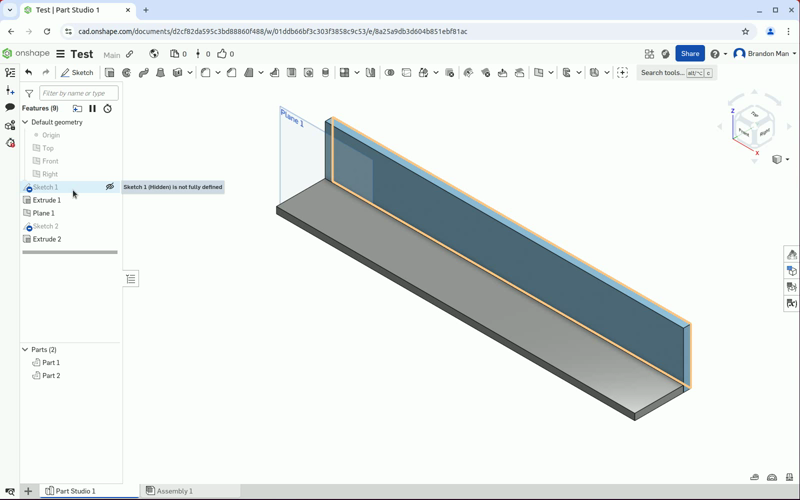
click(73, 189)